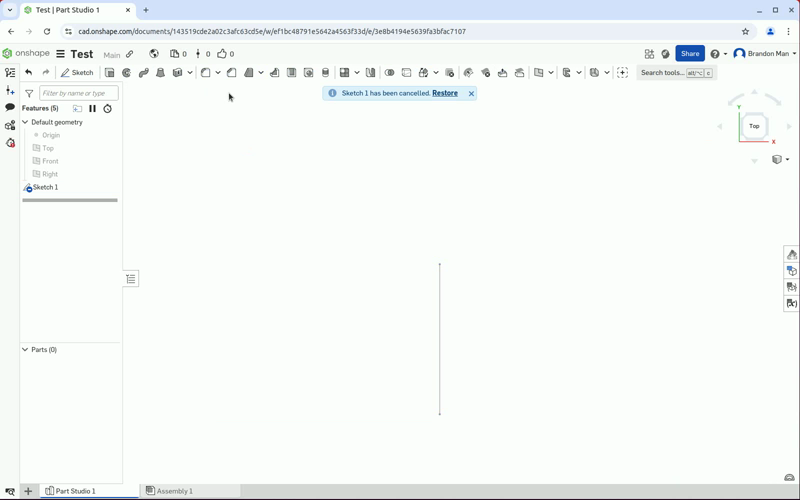
key(shift+h)
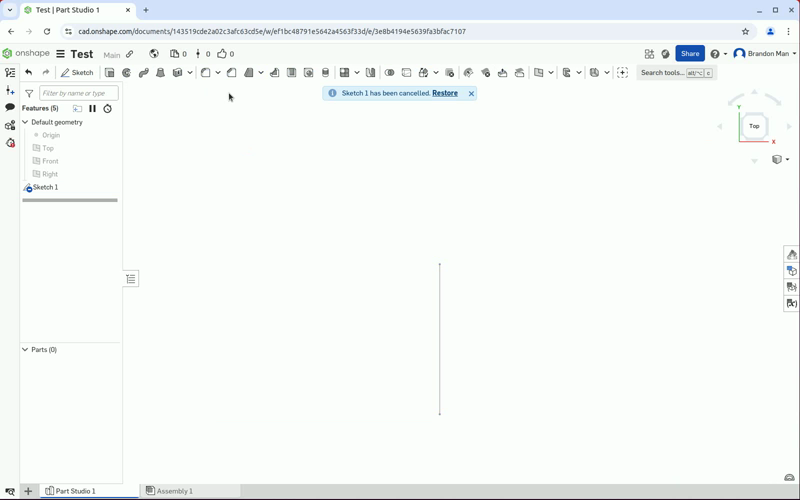
key(shift+s)
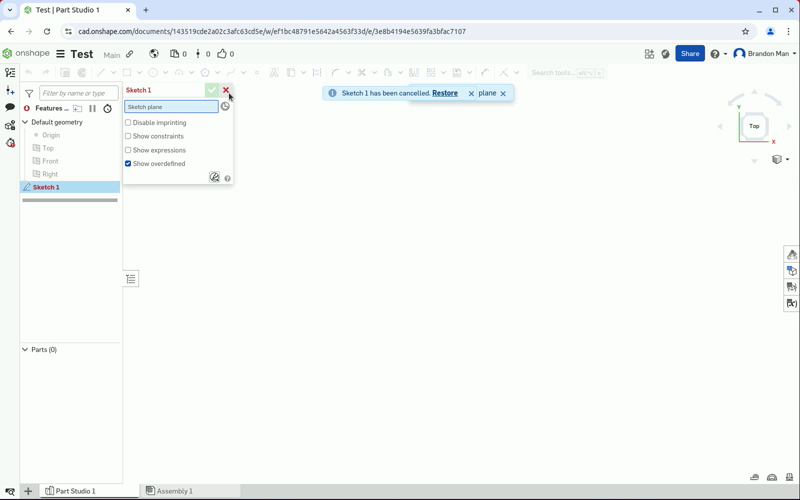
mouse_move(73, 150)
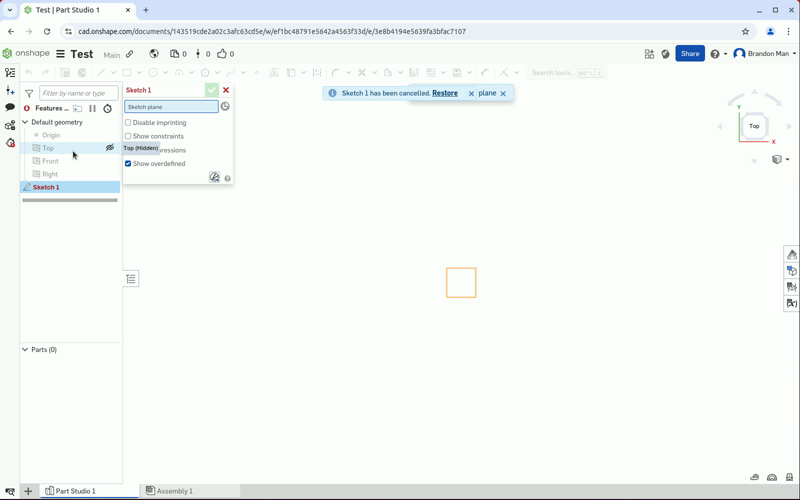
click(73, 150)
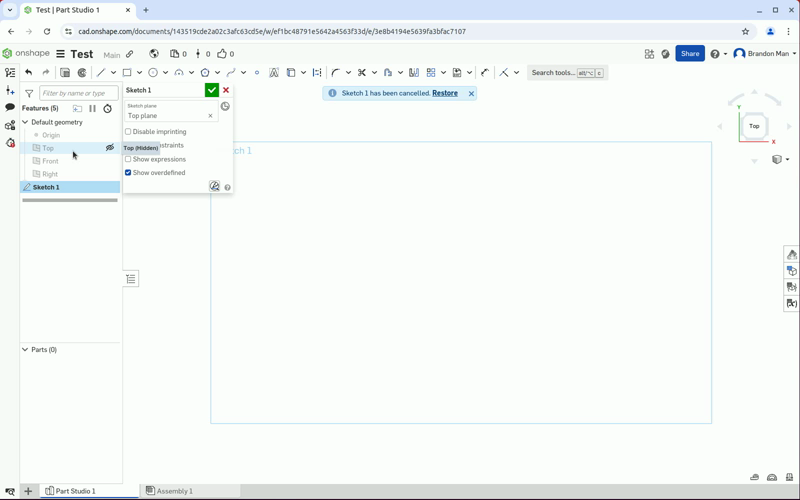
mouse_move(73, 352)
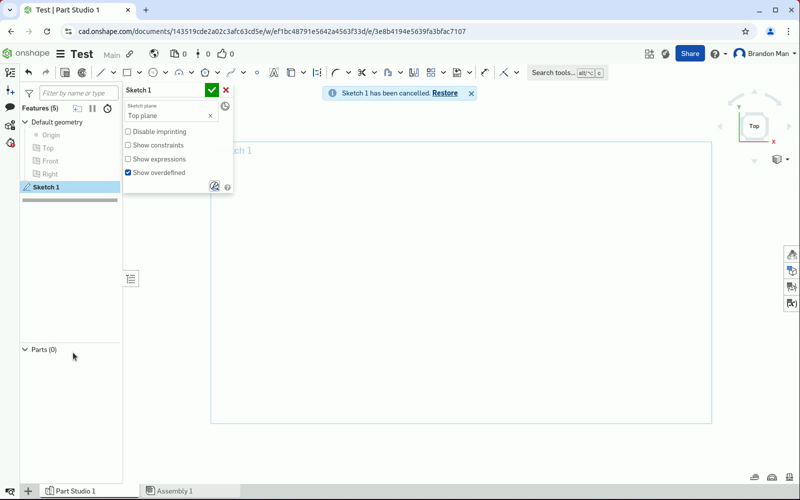
key(y)
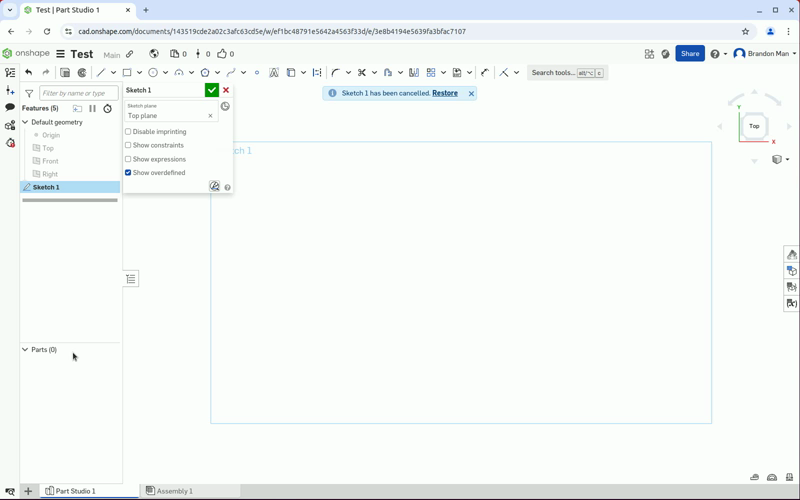
key(c)
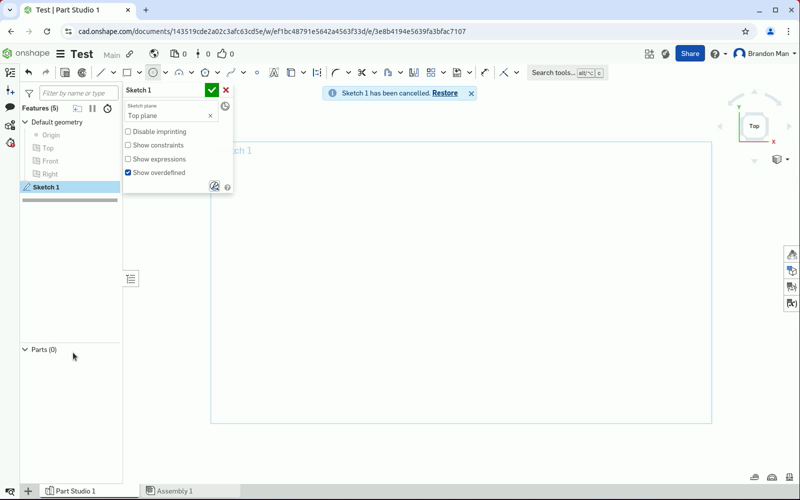
key_down(shift)
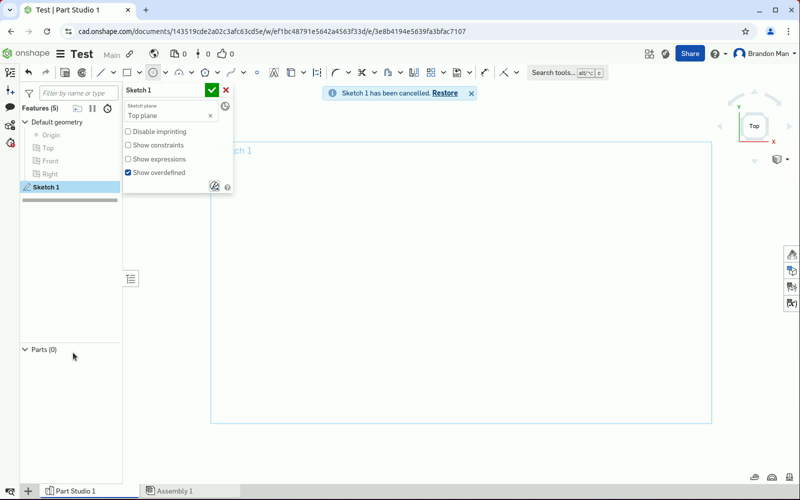
mouse_move(461, 282)
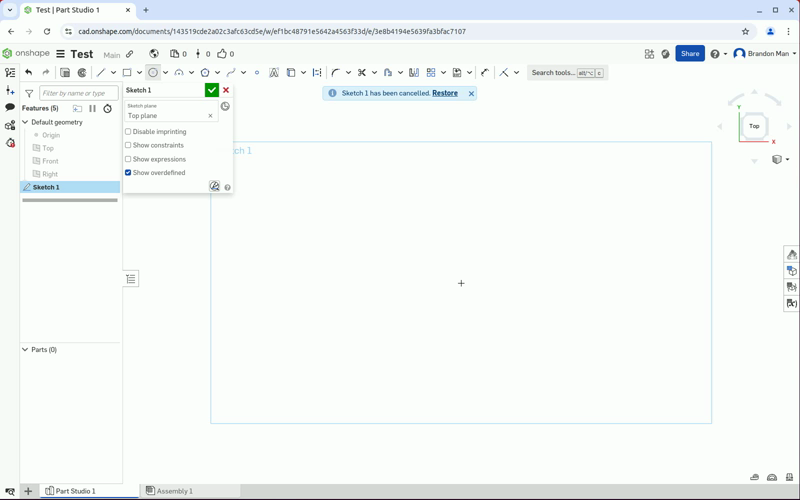
click(461, 282)
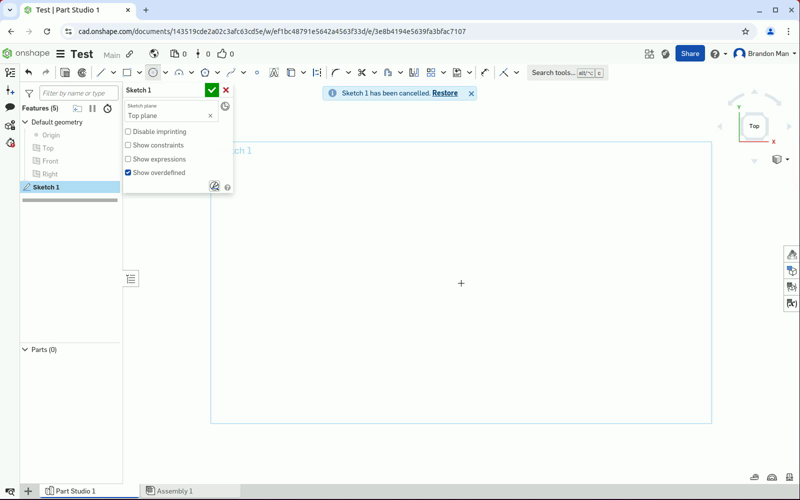
key_up(shift)
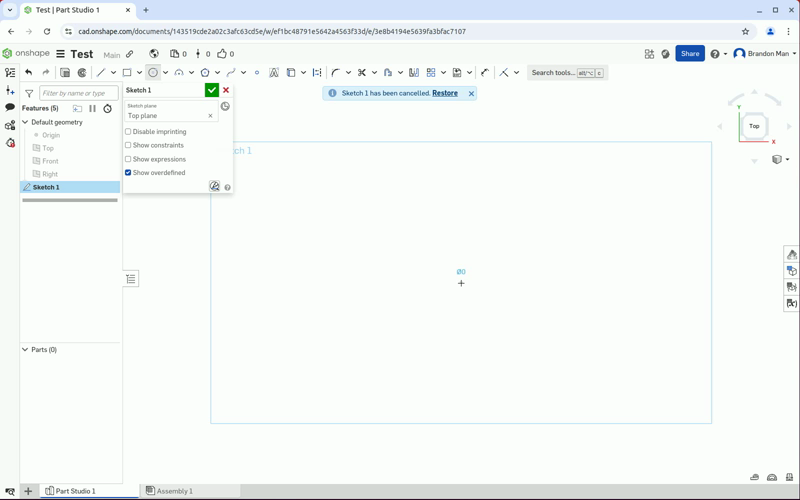
mouse_move(574, 282)
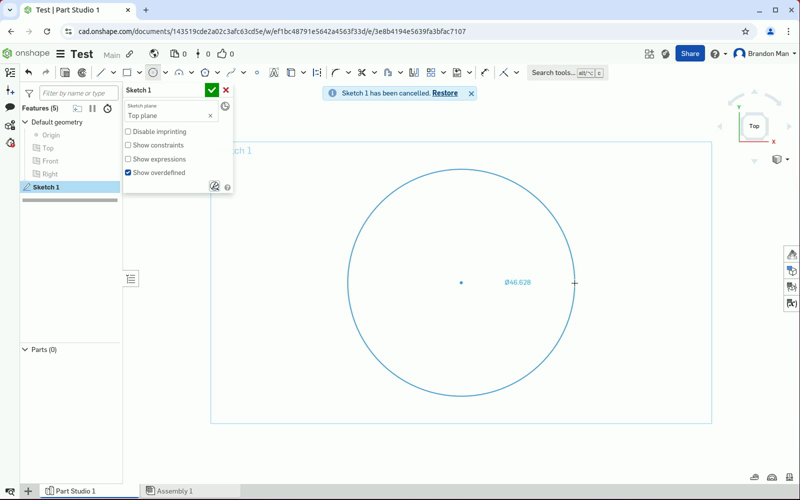
click(574, 282)
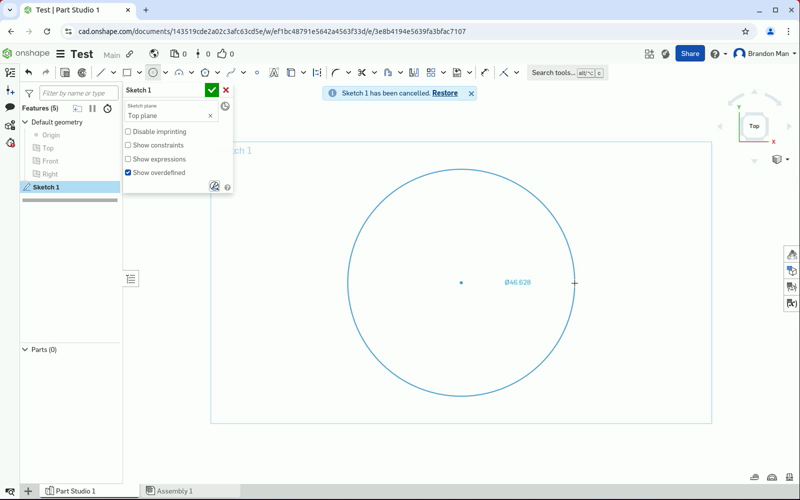
key(esc)
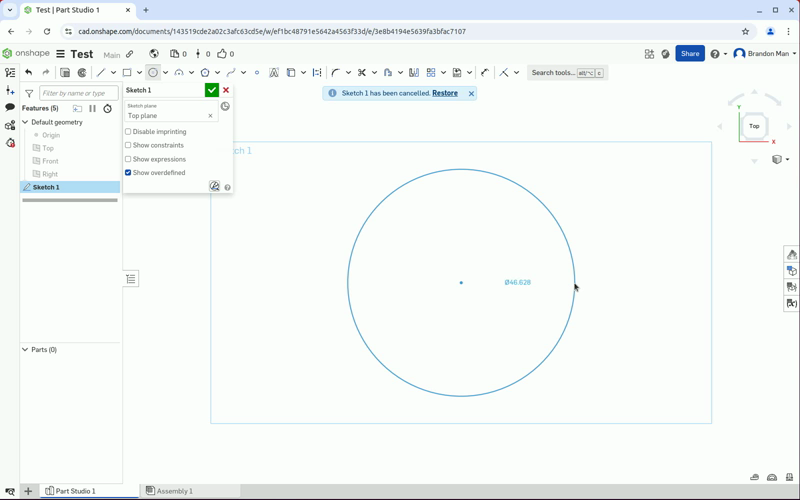
key(c)
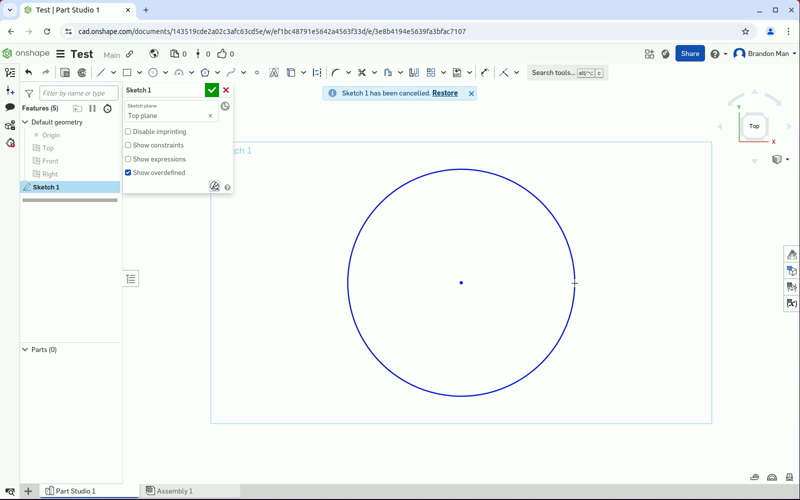
key_down(shift)
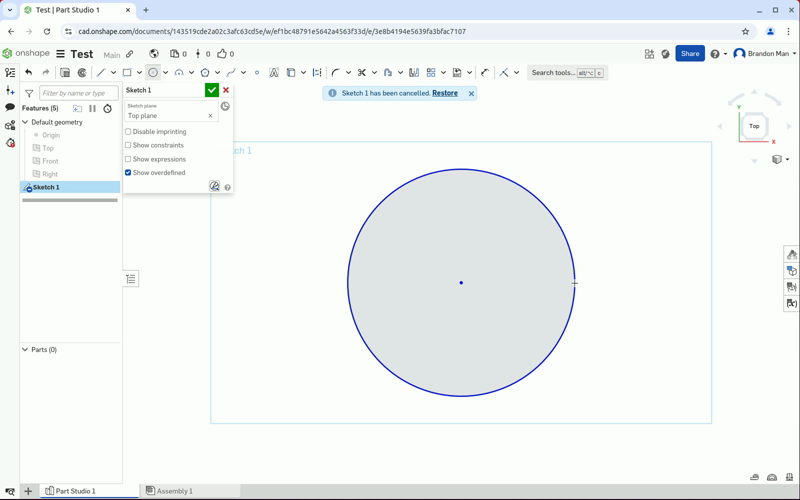
mouse_move(461, 282)
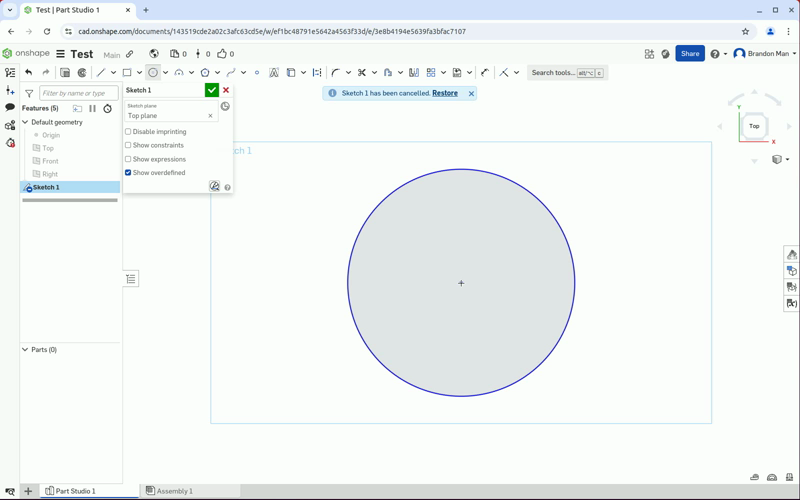
click(461, 282)
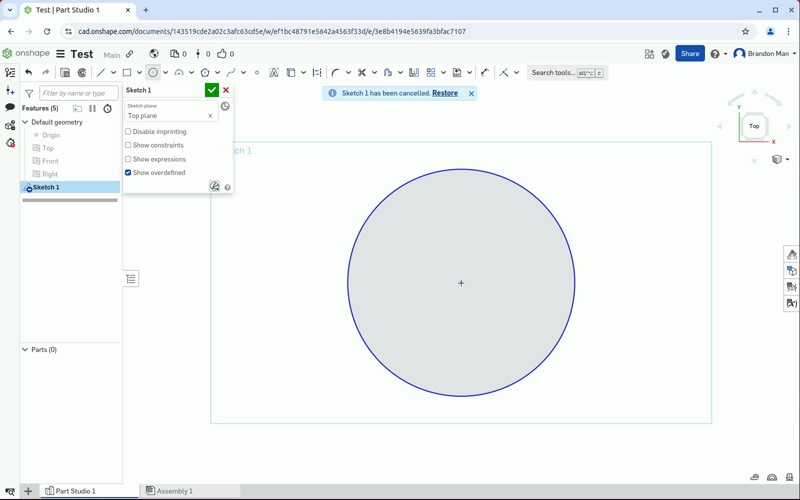
key_up(shift)
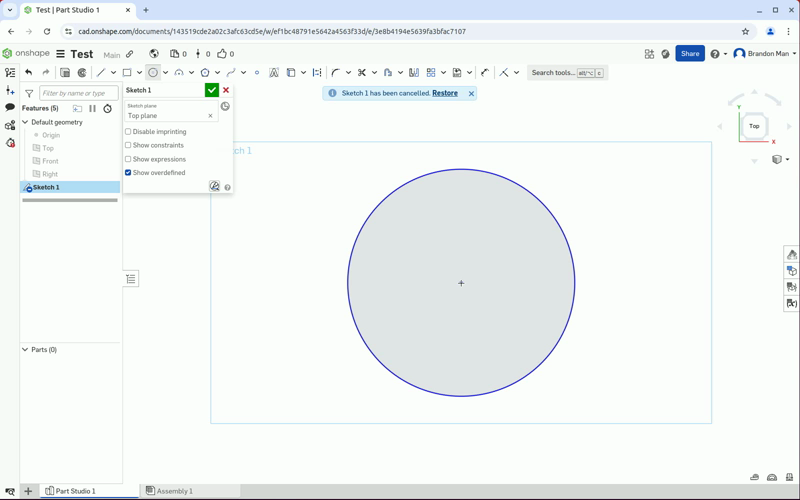
mouse_move(553, 282)
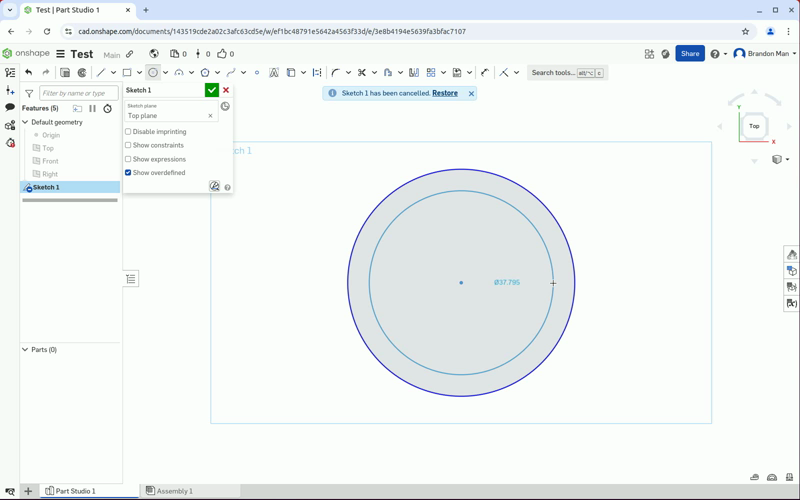
click(553, 282)
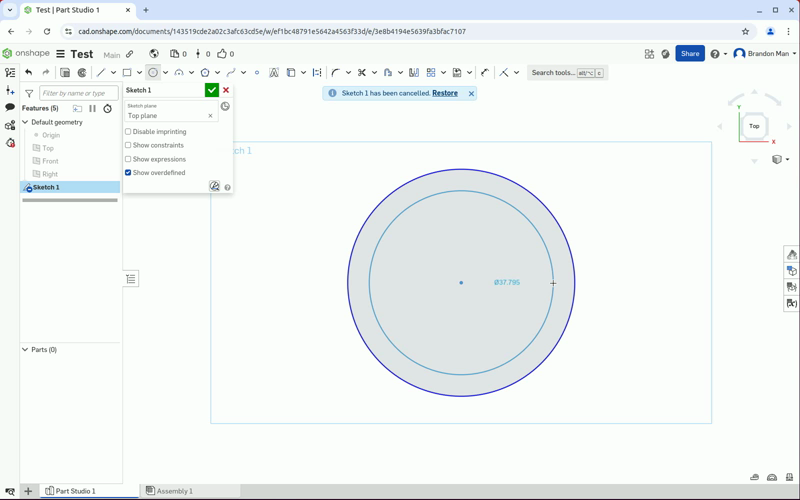
key(esc)
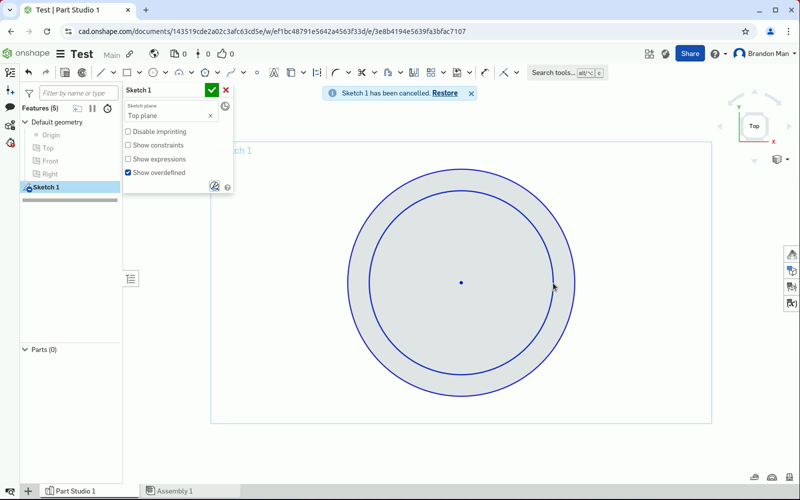
mouse_move(429, 379)
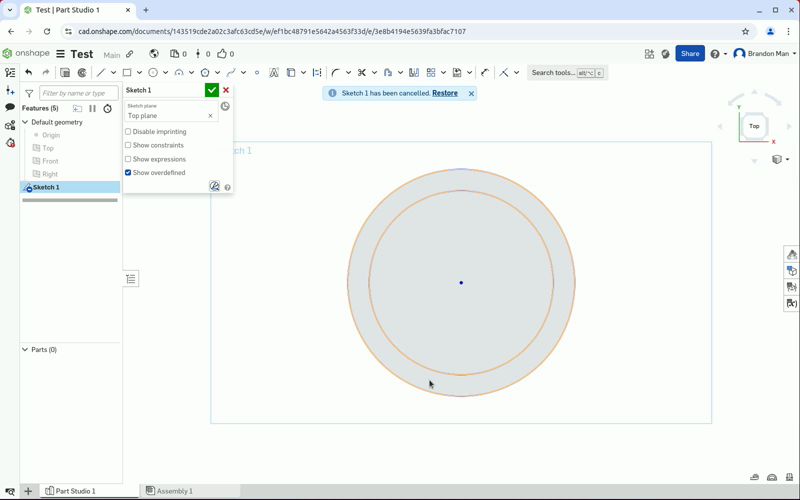
click(429, 379)
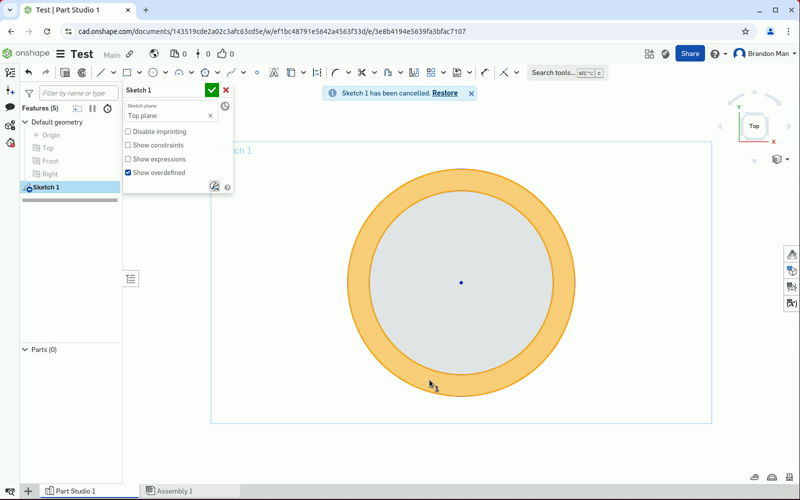
mouse_move(73, 352)
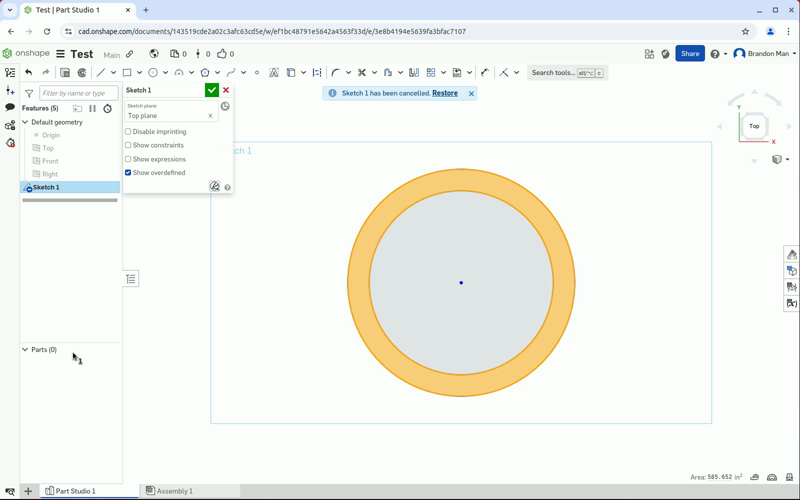
key(shift+y)
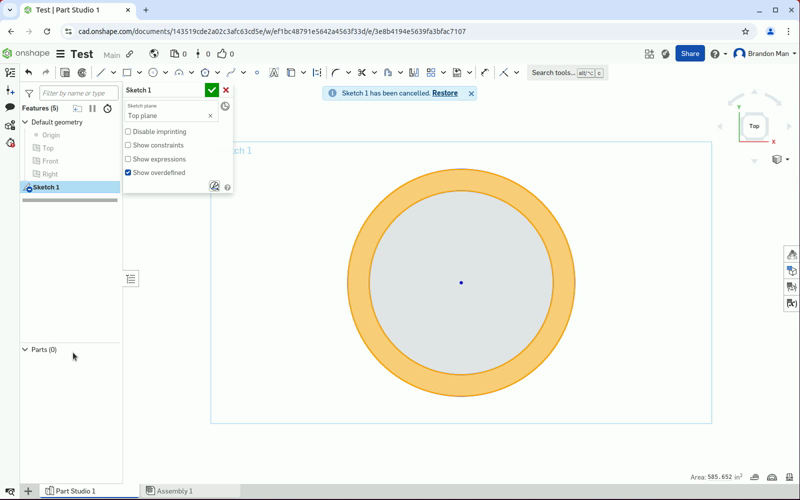
key(shift+e)
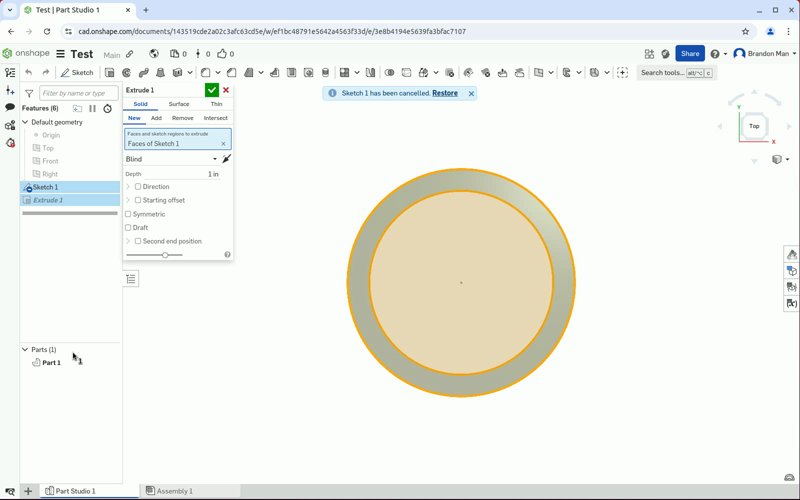
mouse_move(143, 106)
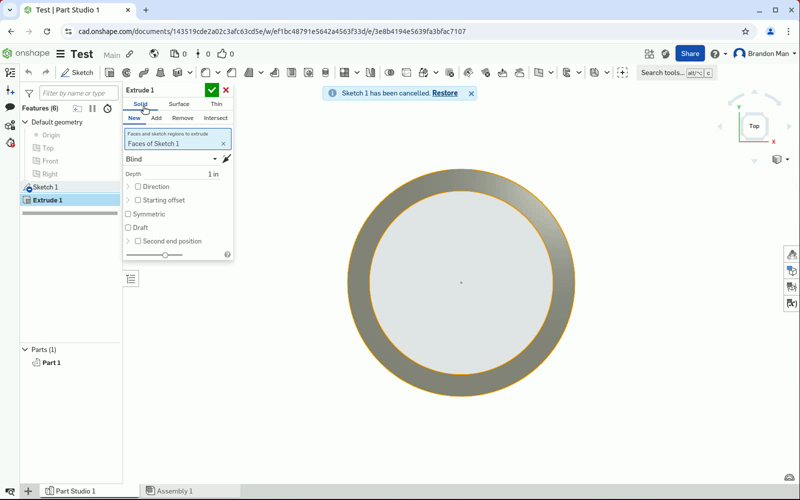
click(143, 106)
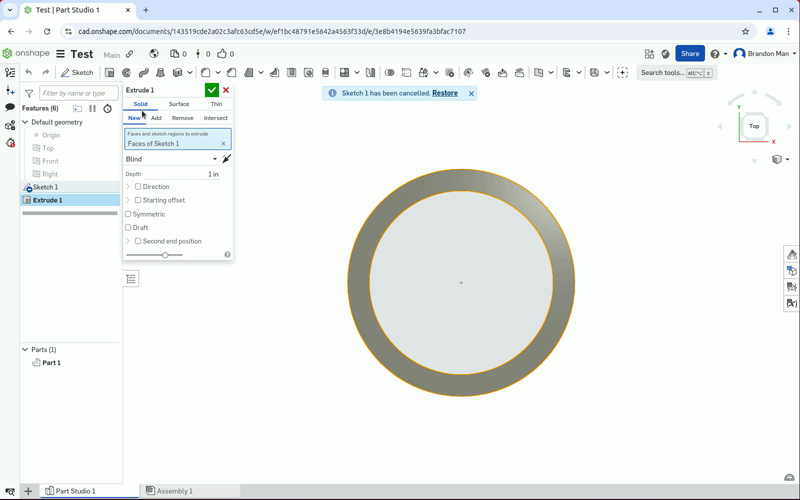
mouse_move(137, 120)
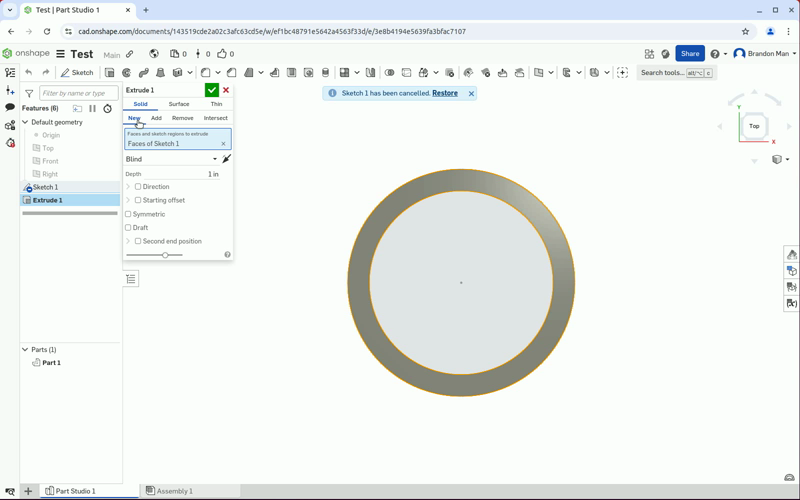
click(137, 120)
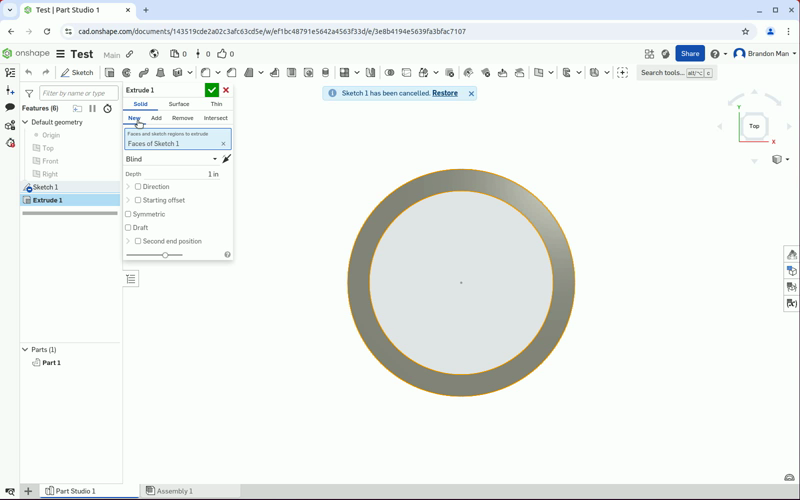
key(tab, 4)
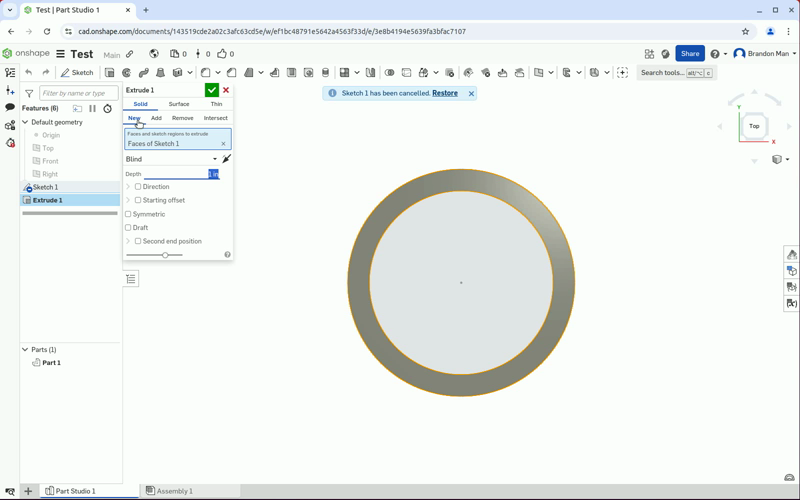
text(1.204)
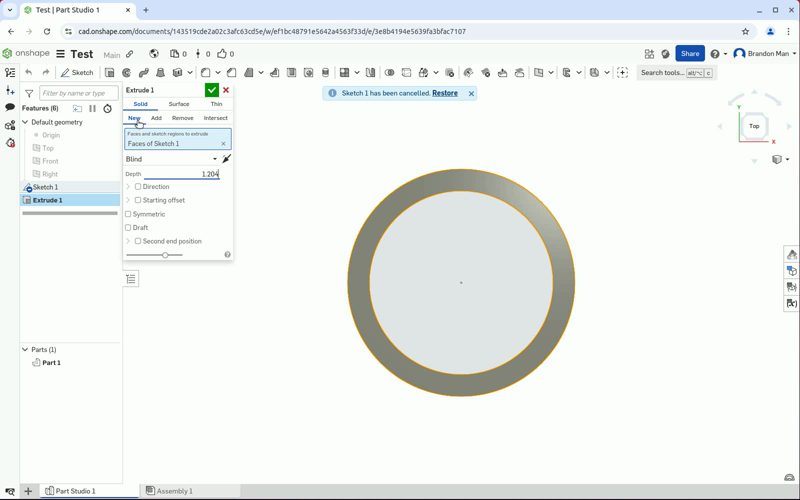
key(enter)
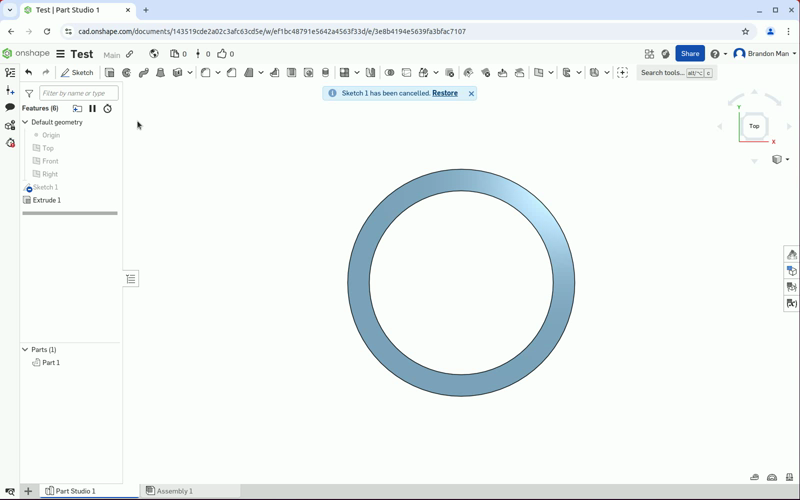
key(shift+h)
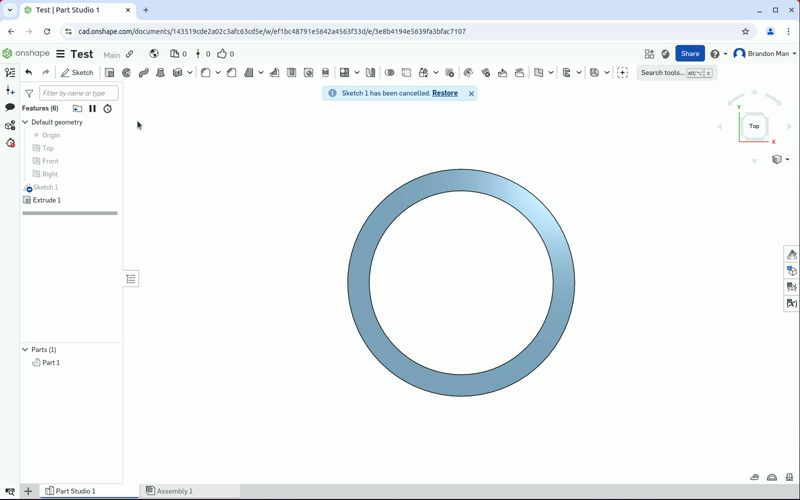
key(shift+h)
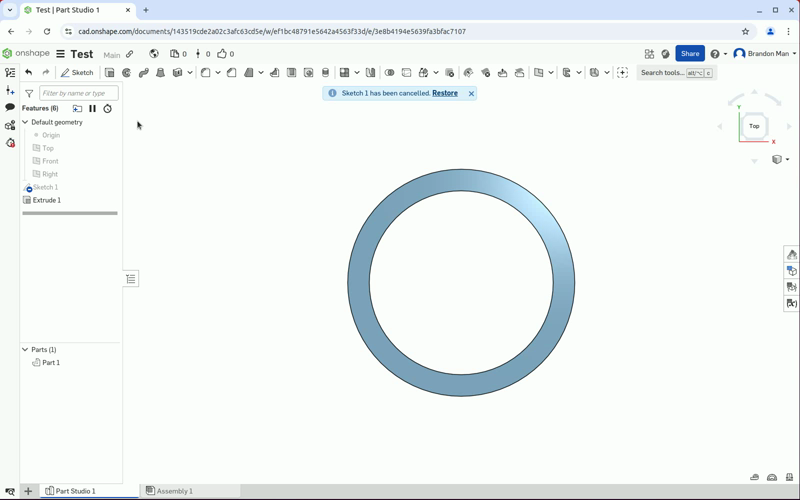
mouse_move(73, 189)
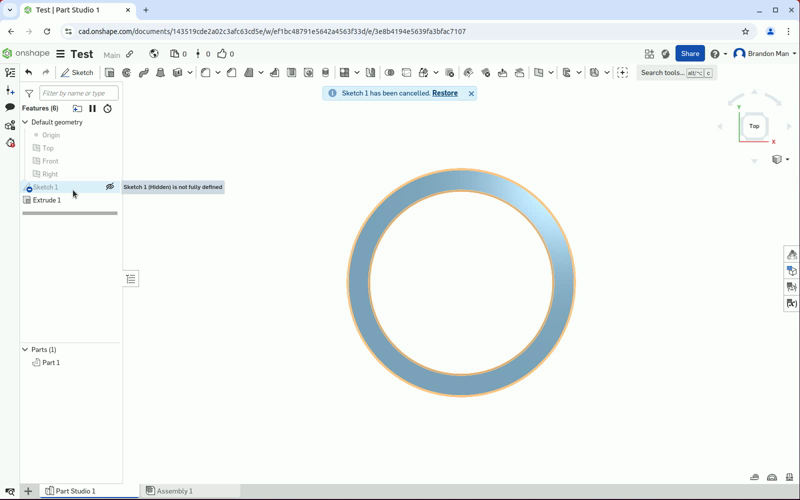
click(73, 189)
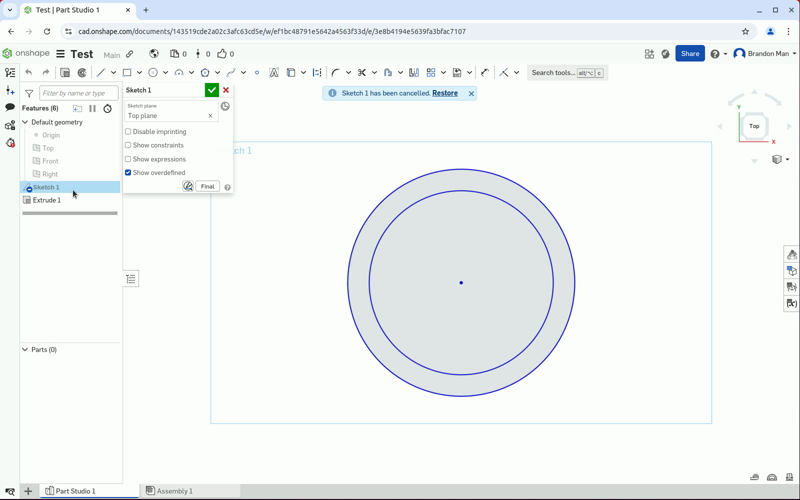
mouse_move(229, 92)
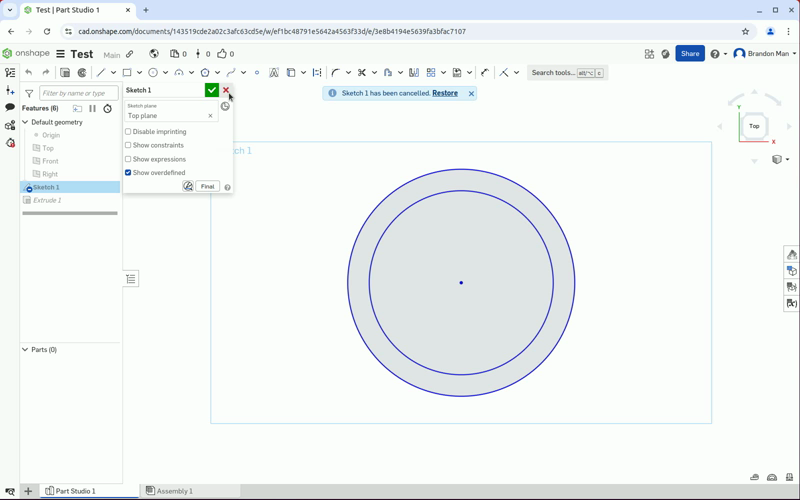
click(229, 92)
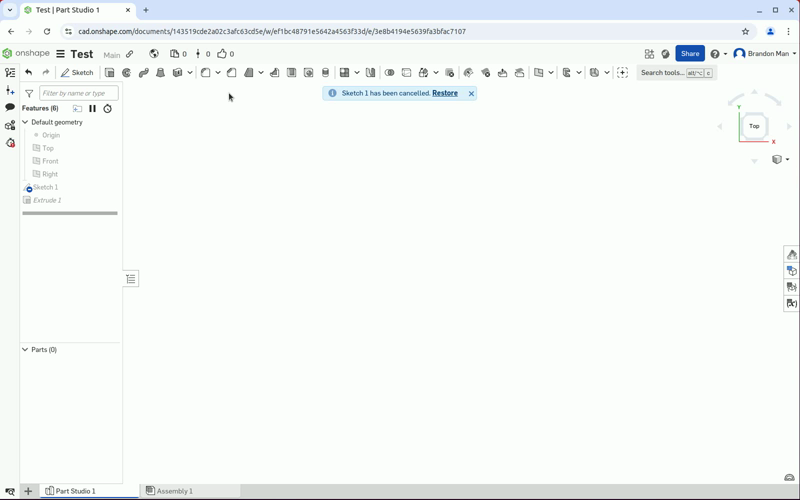
mouse_move(541, 75)
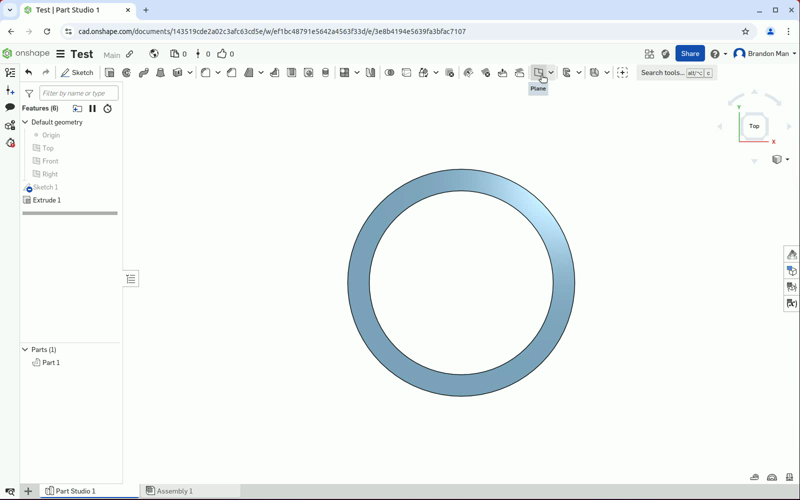
click(541, 75)
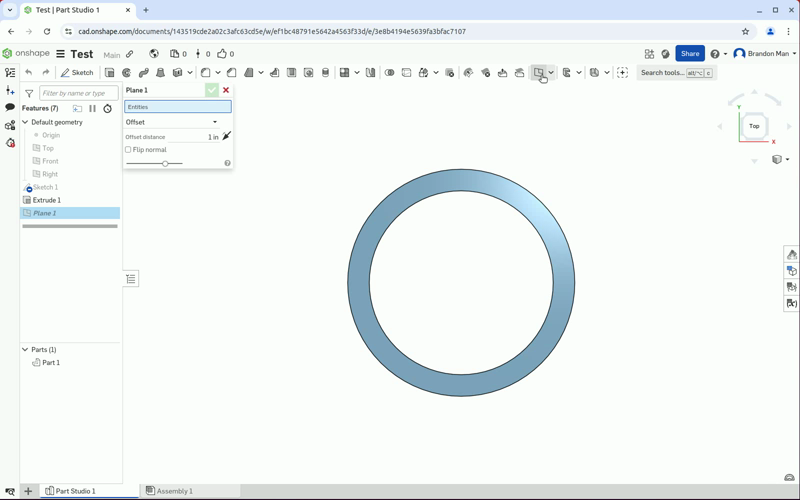
mouse_move(73, 150)
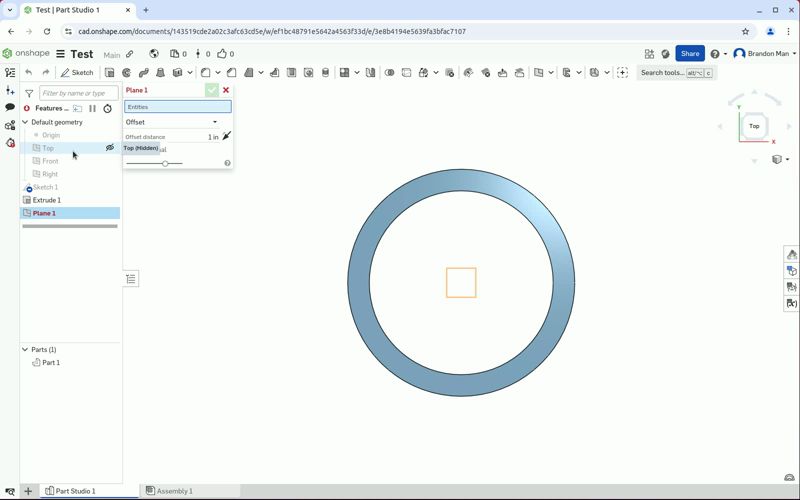
click(73, 150)
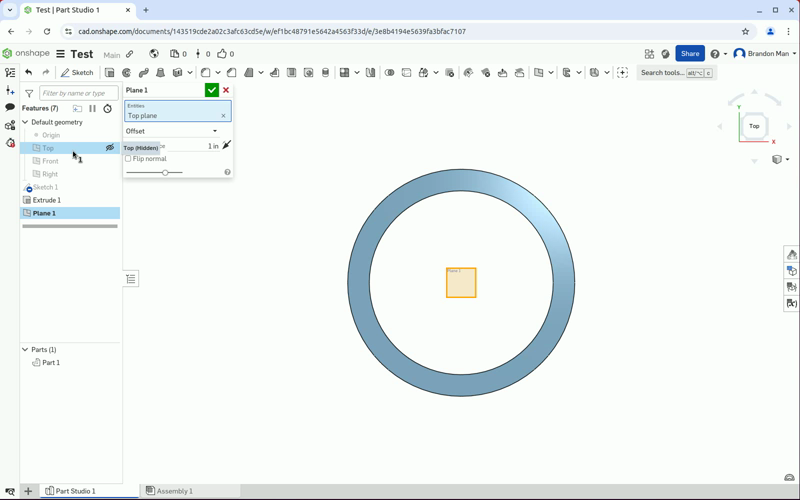
key(tab, 2)
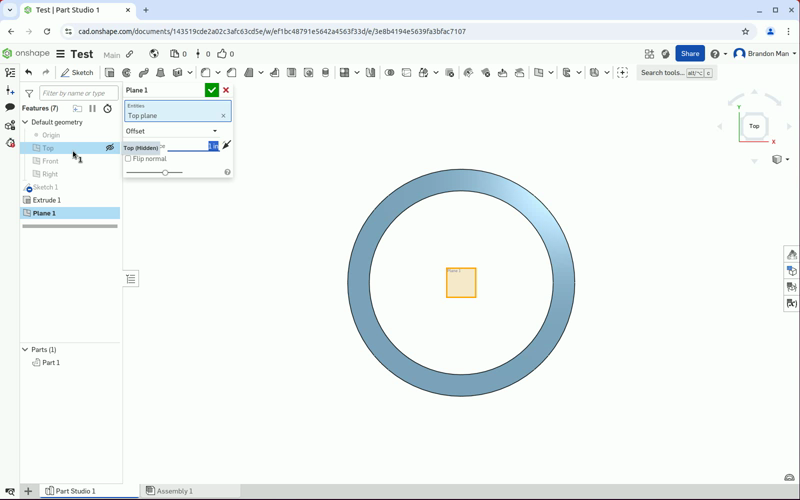
text(1.202)
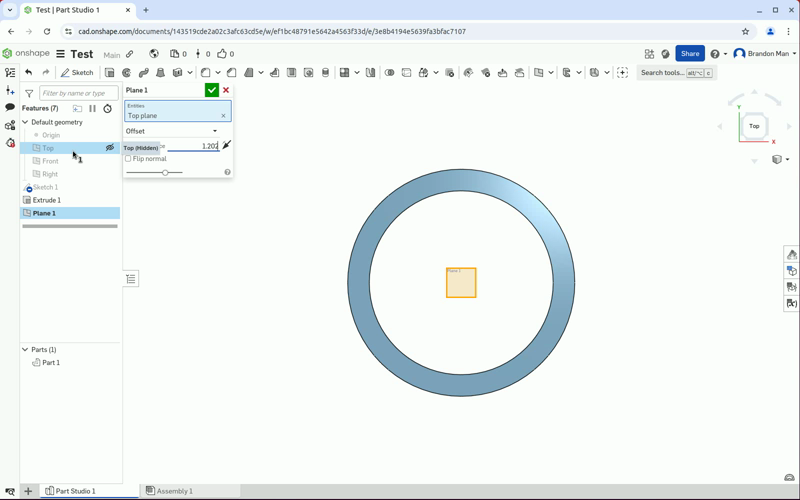
key(enter, 2)
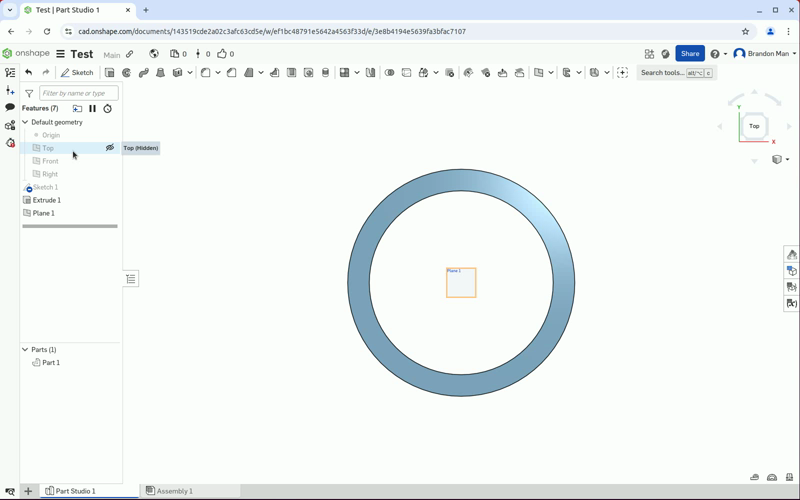
key(shift+s)
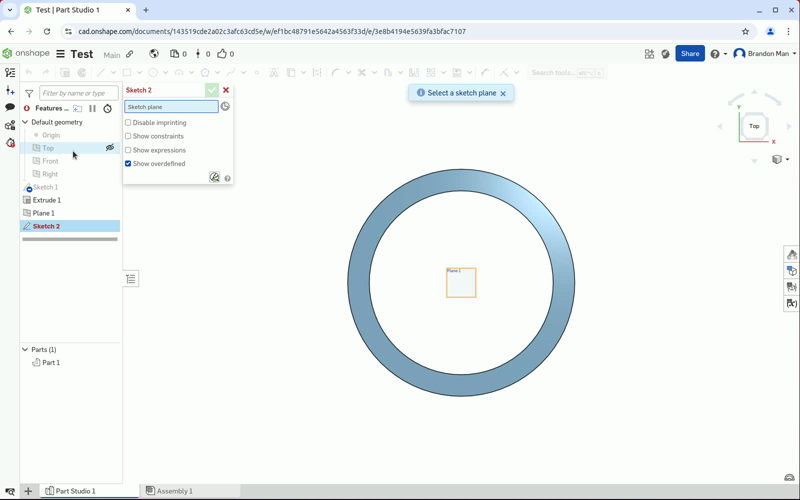
mouse_move(73, 215)
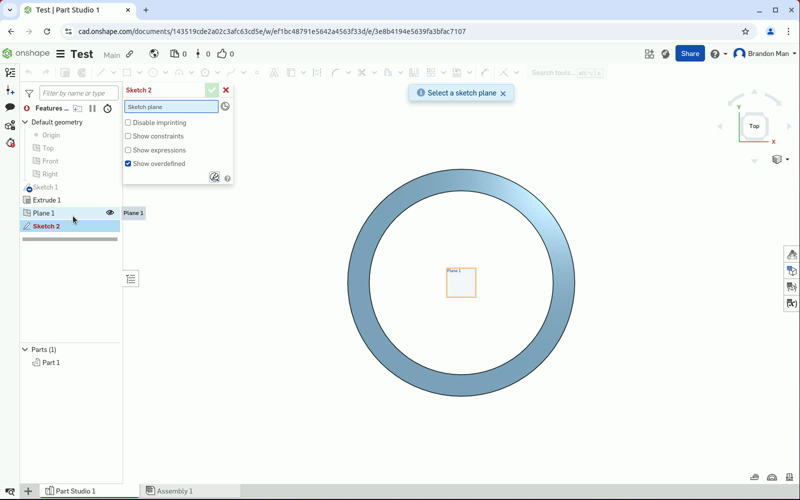
click(73, 215)
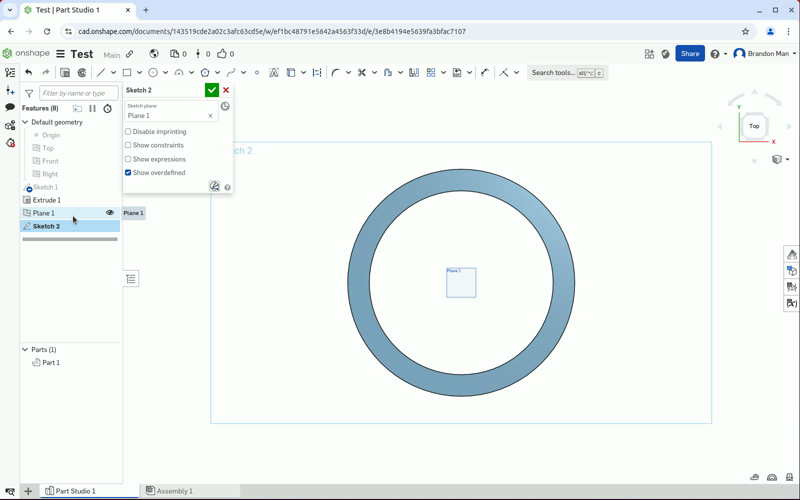
mouse_move(73, 352)
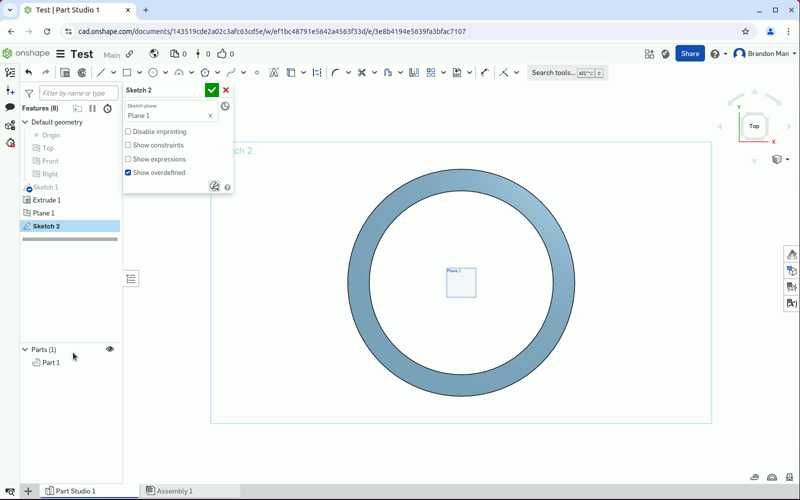
key(y)
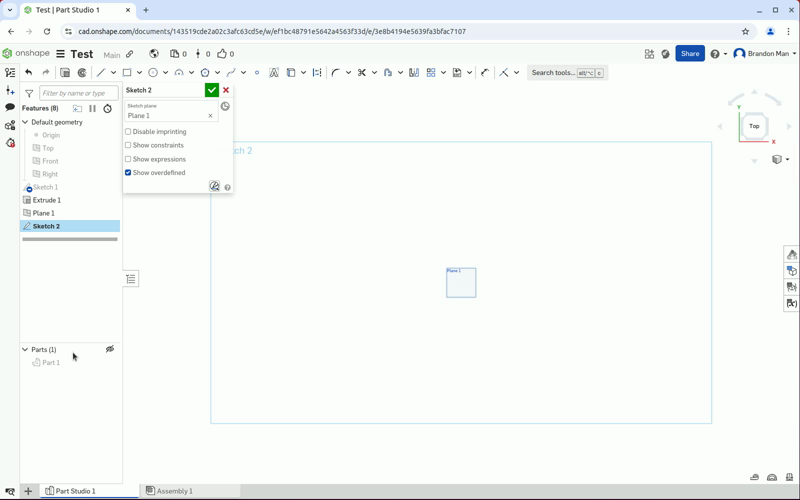
key(c)
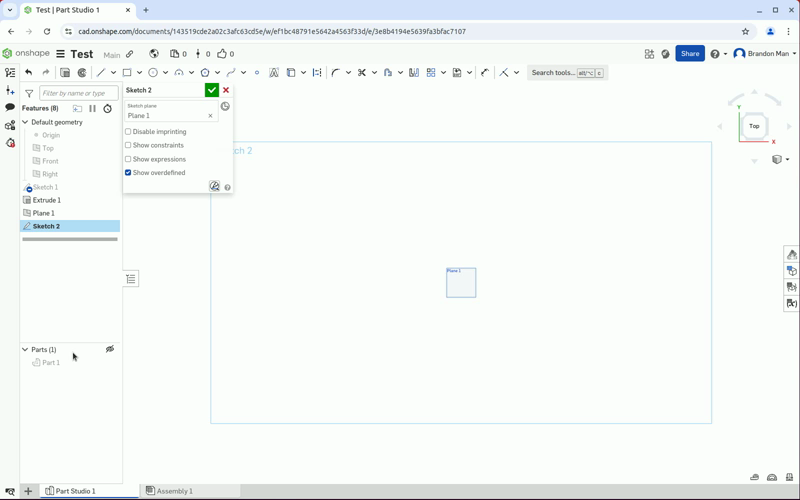
key_down(shift)
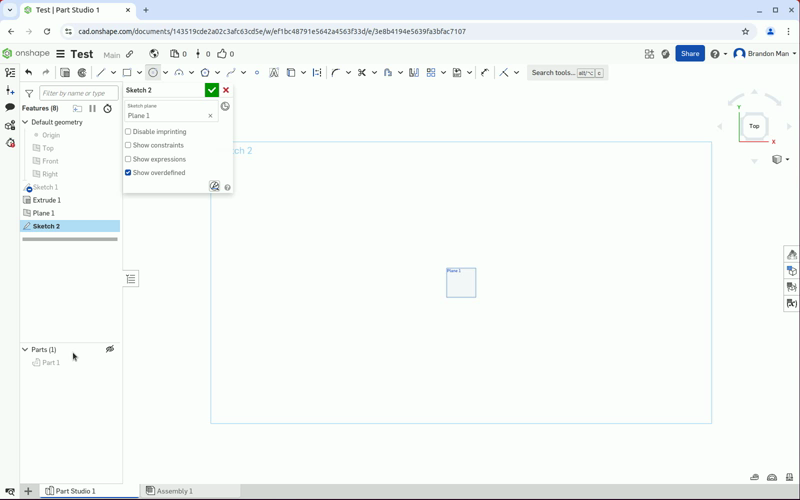
mouse_move(461, 282)
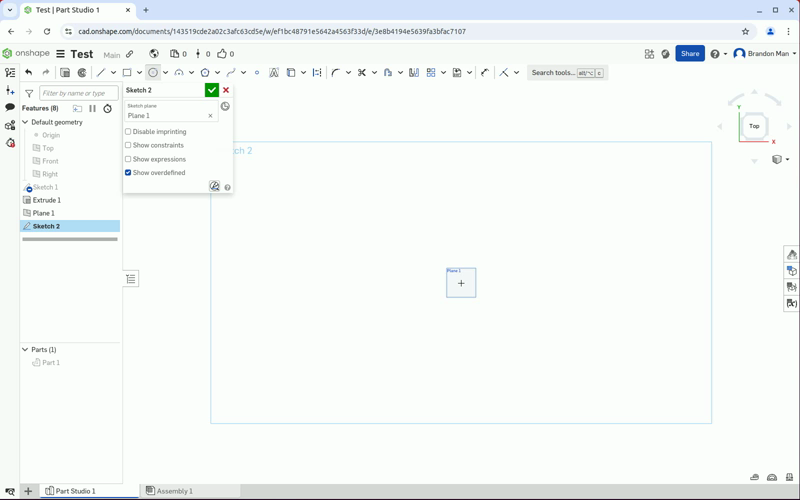
click(461, 282)
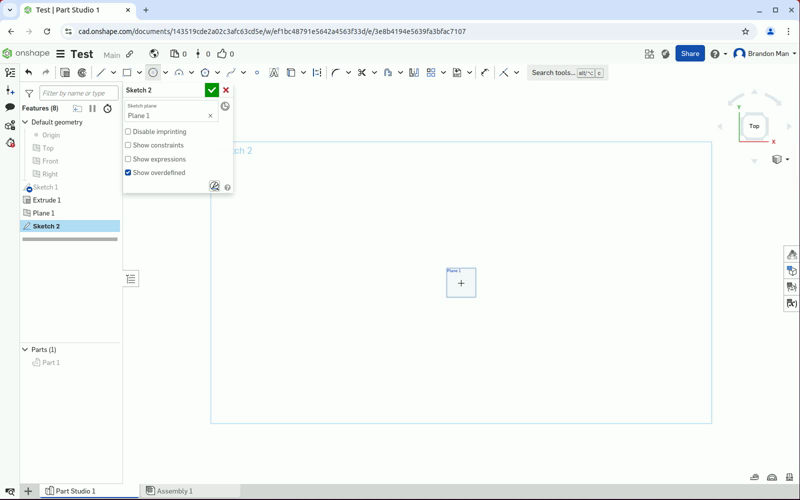
key_up(shift)
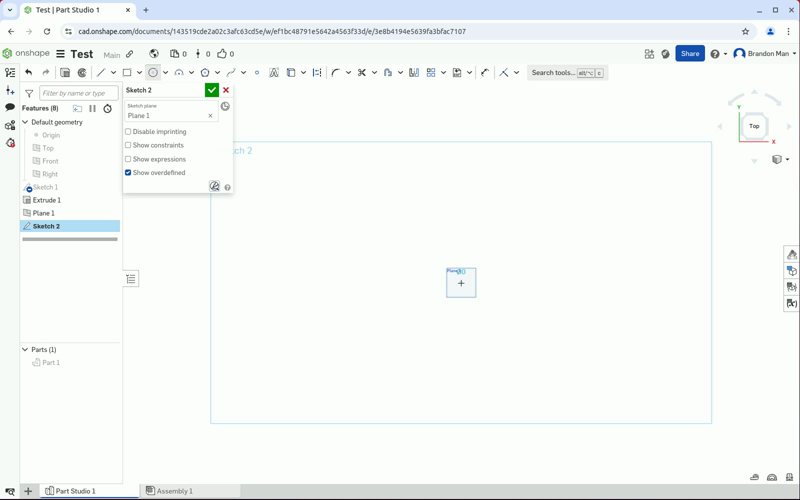
mouse_move(559, 282)
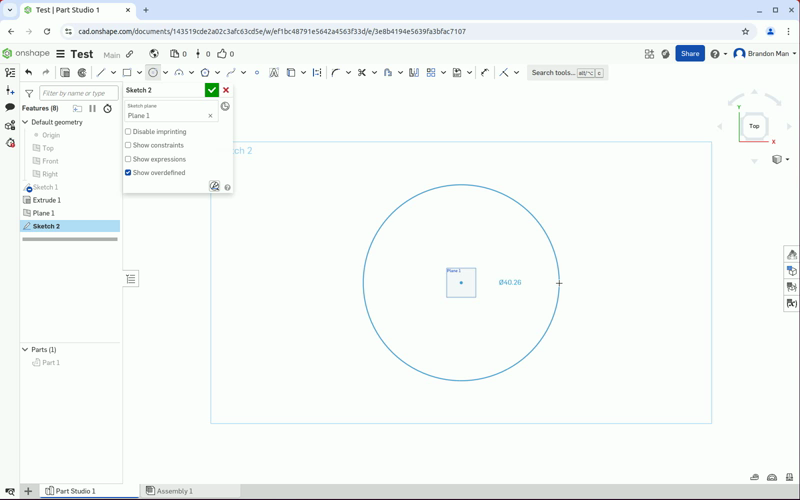
click(559, 282)
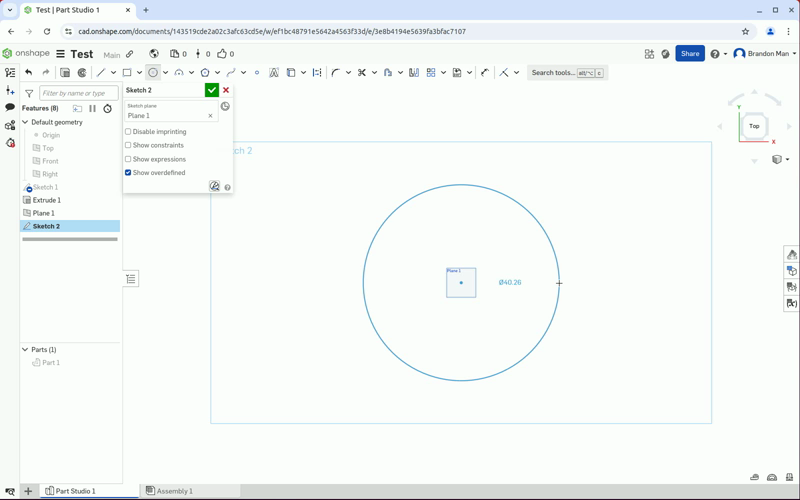
key(esc)
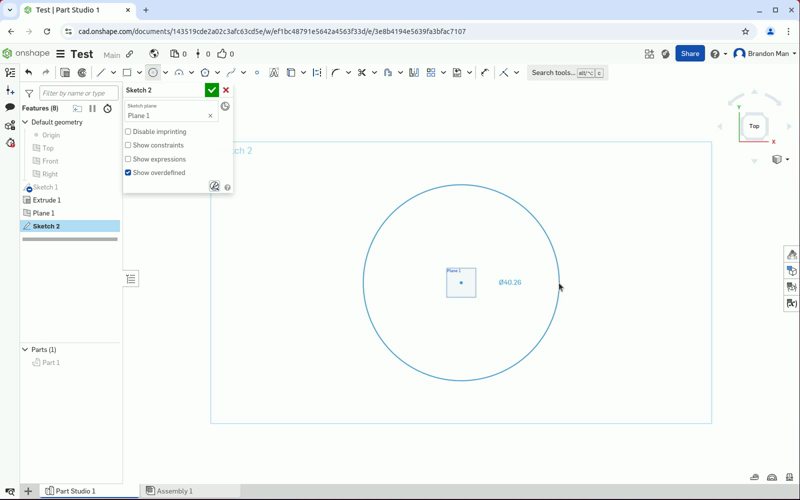
key(c)
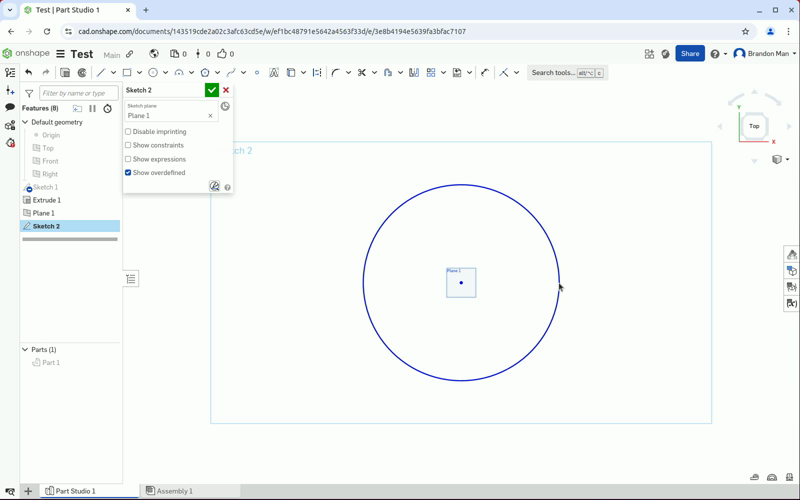
key_down(shift)
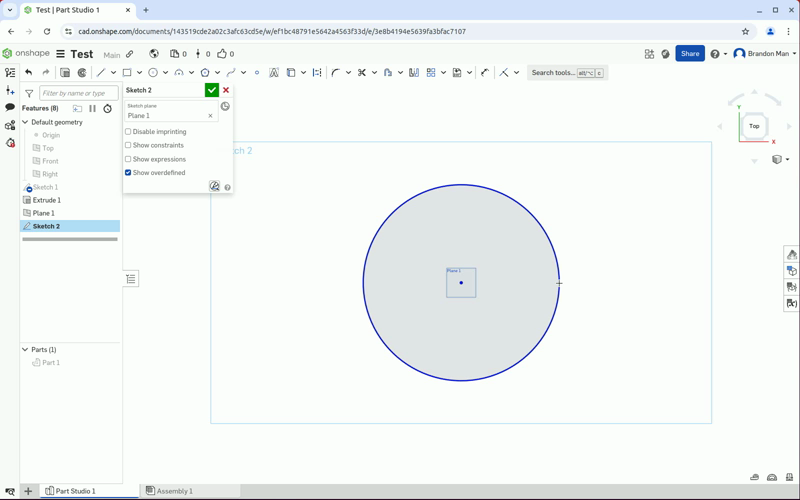
mouse_move(461, 282)
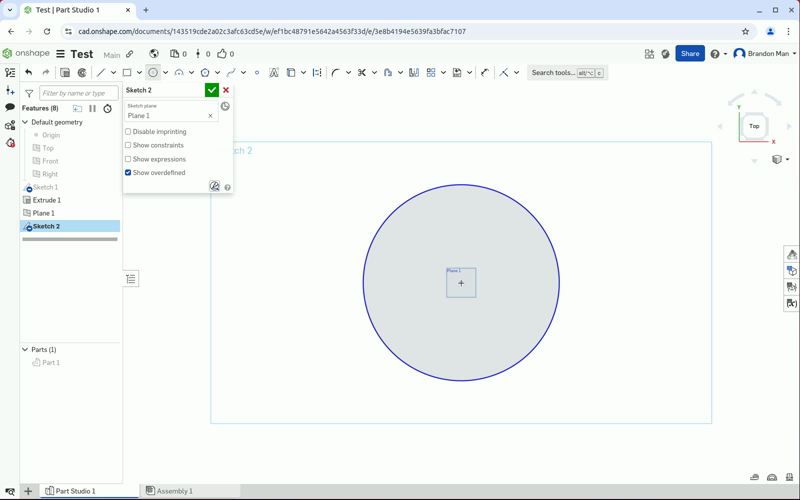
click(461, 282)
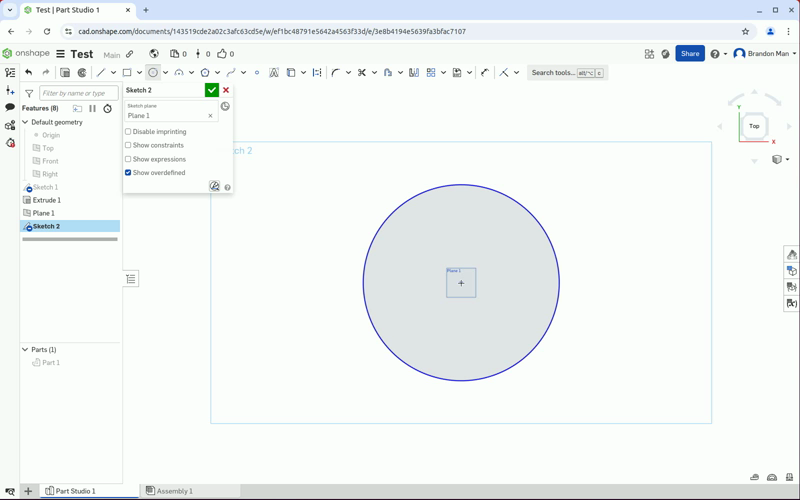
key_up(shift)
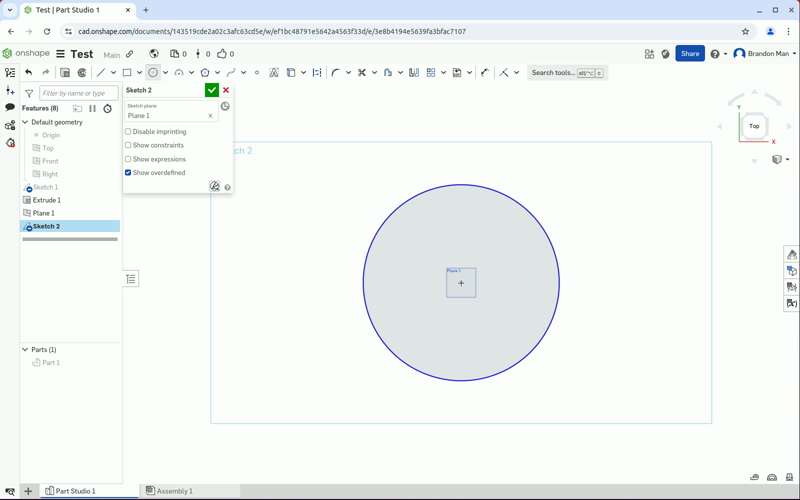
mouse_move(553, 282)
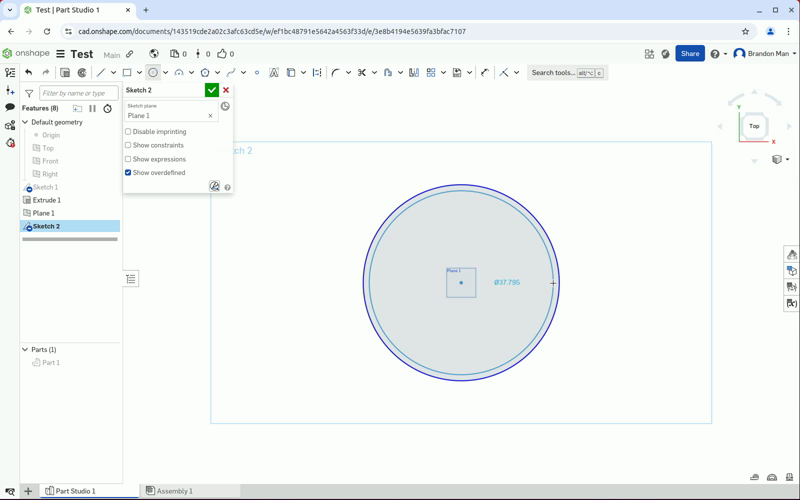
click(553, 282)
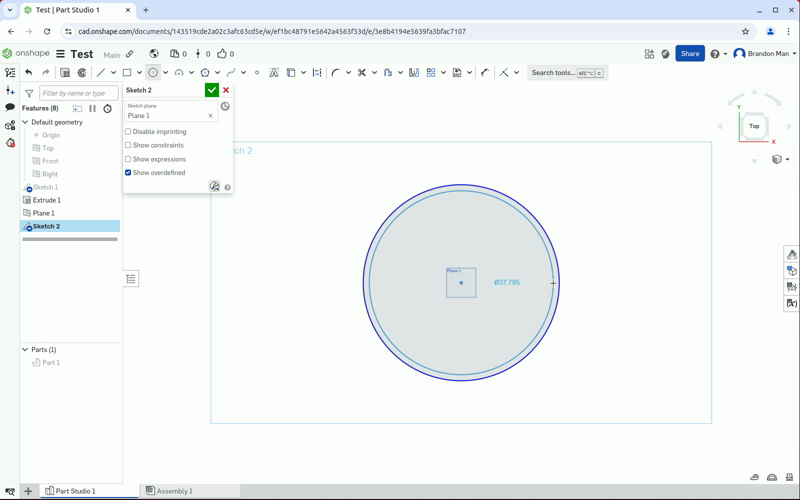
key(esc)
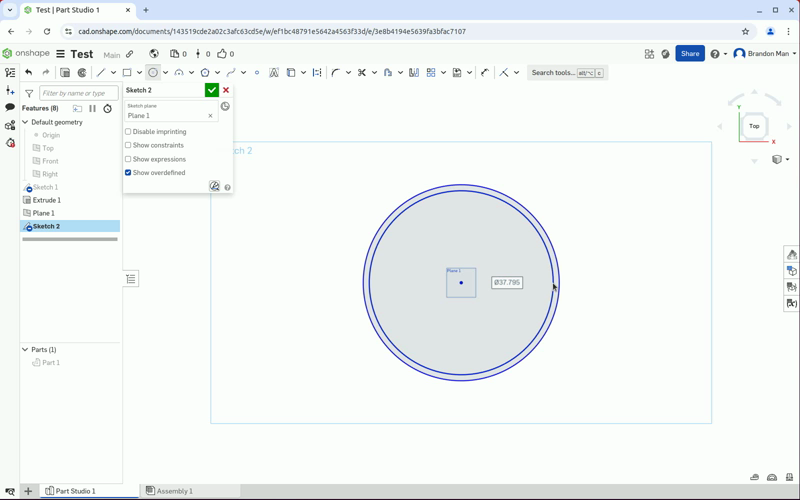
mouse_move(496, 195)
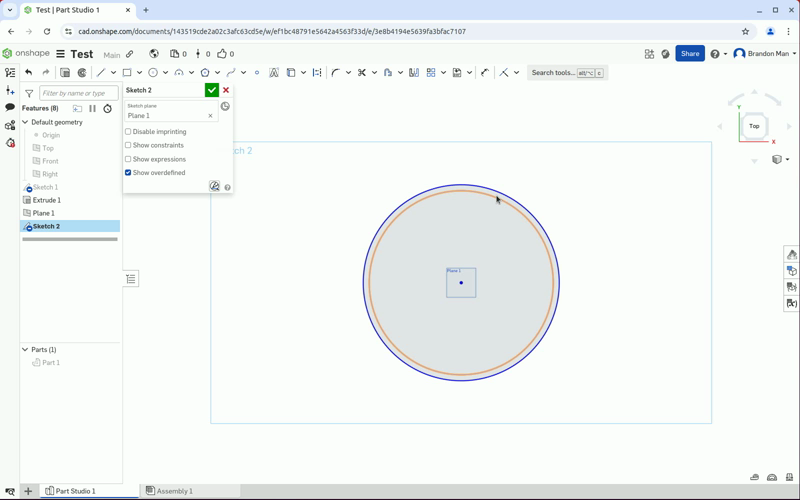
click(496, 195)
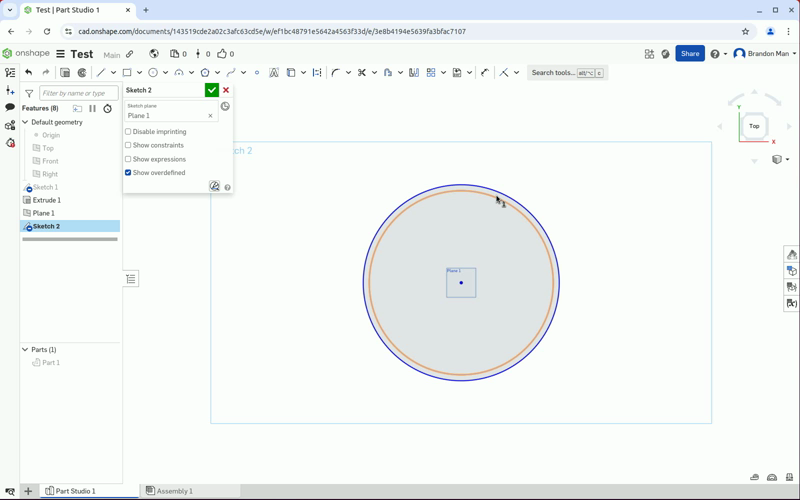
mouse_move(73, 352)
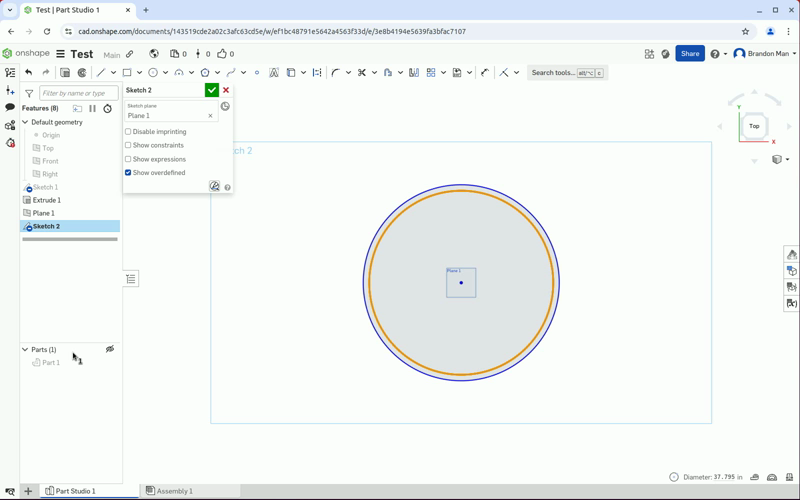
key(shift+y)
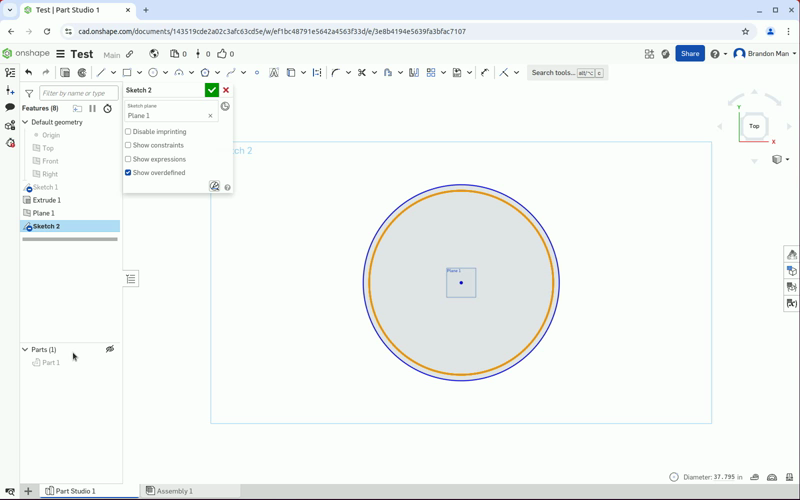
key(shift+e)
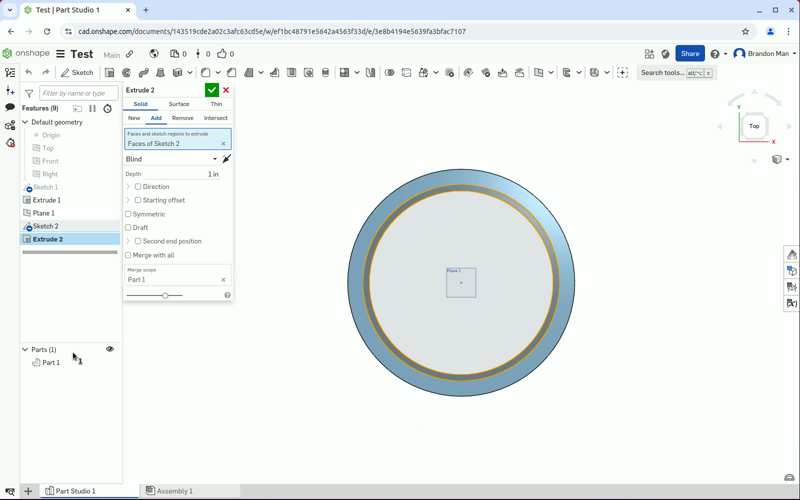
mouse_move(143, 106)
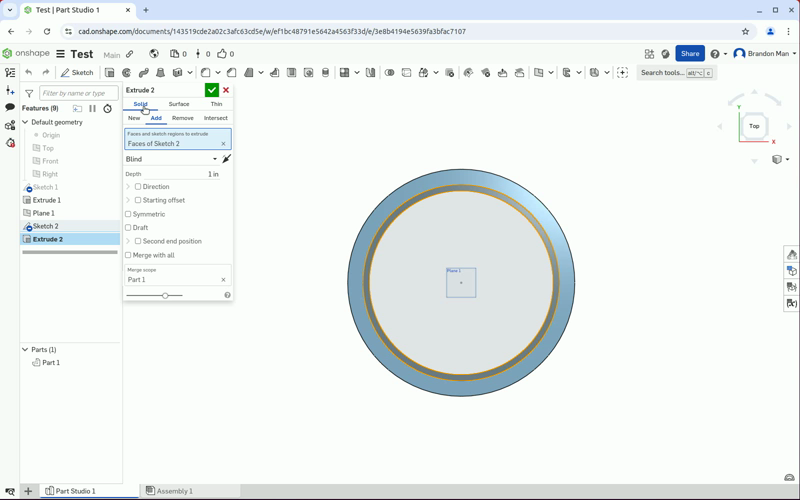
click(143, 106)
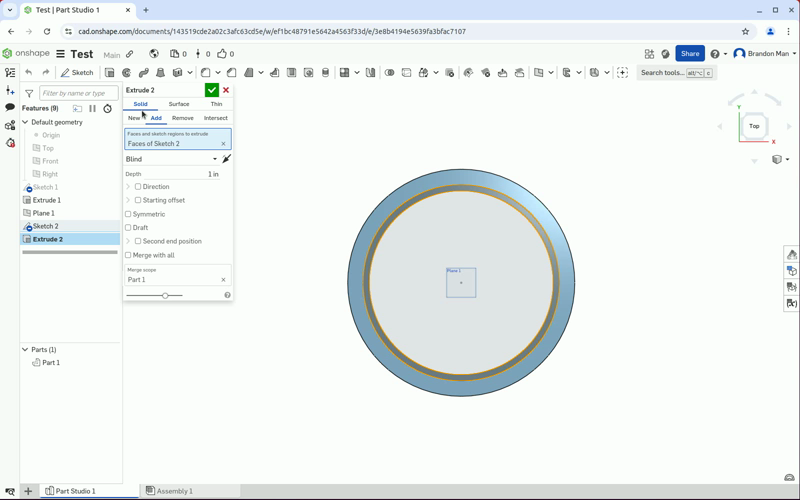
mouse_move(137, 120)
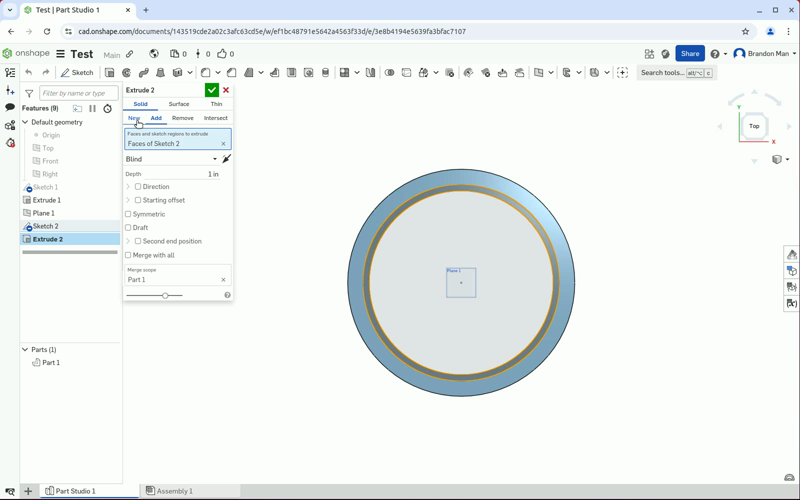
click(137, 120)
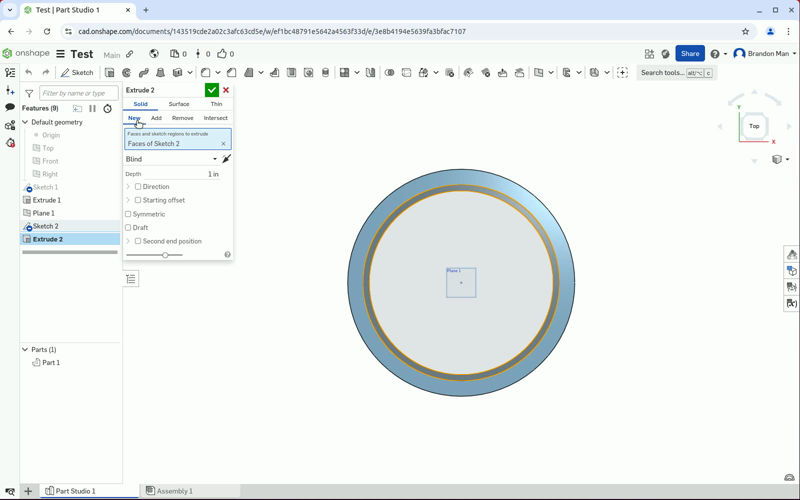
key(tab, 4)
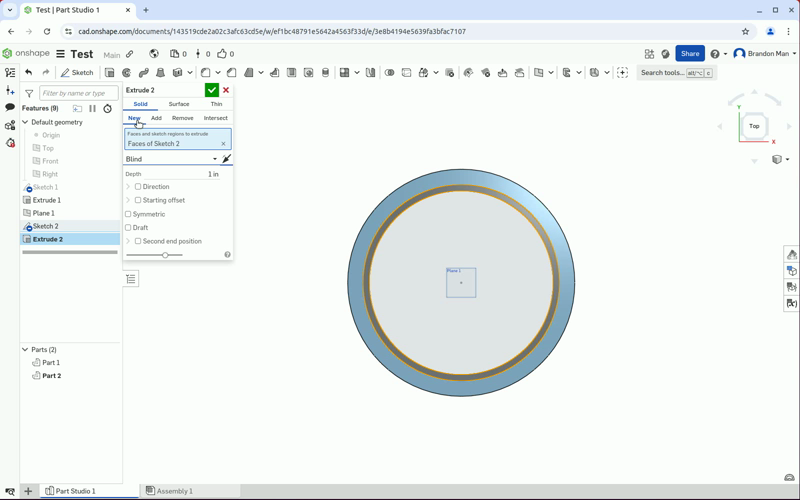
text(4.092)
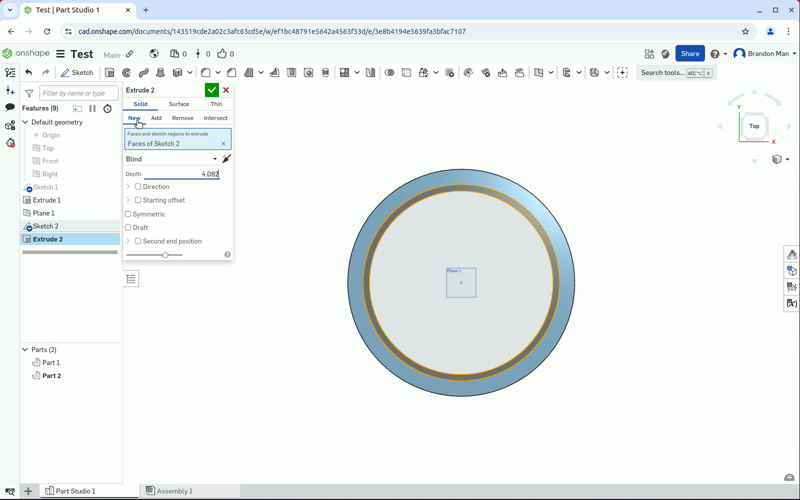
key(enter)
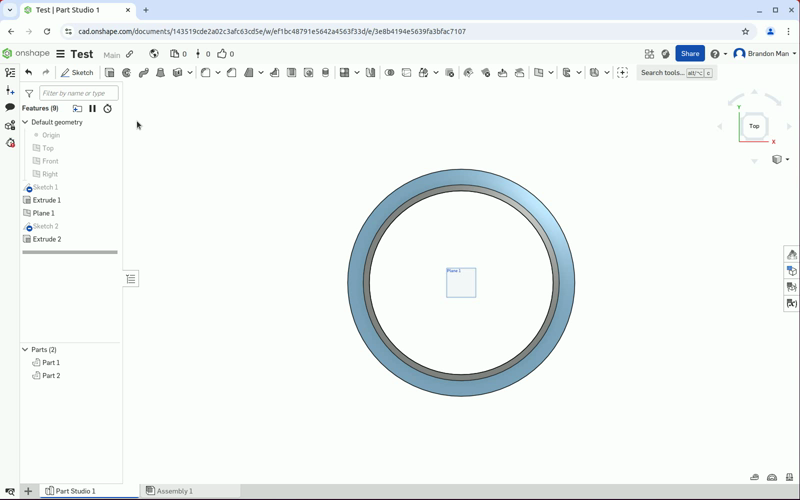
key(shift+h)
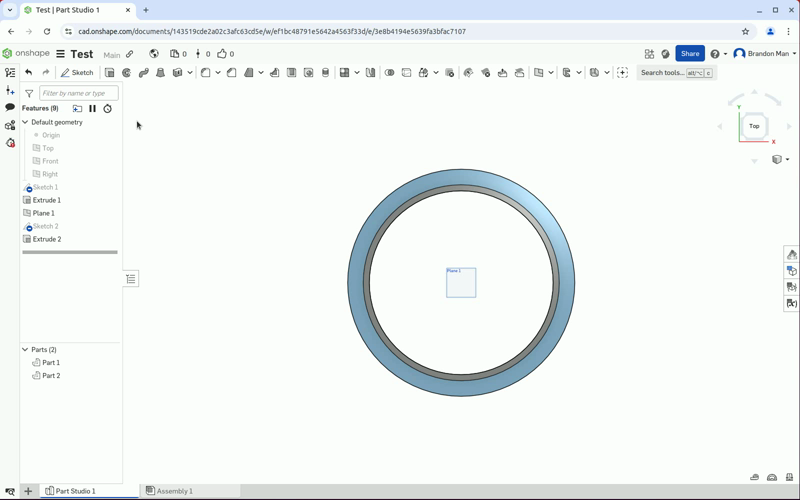
key(shift+h)
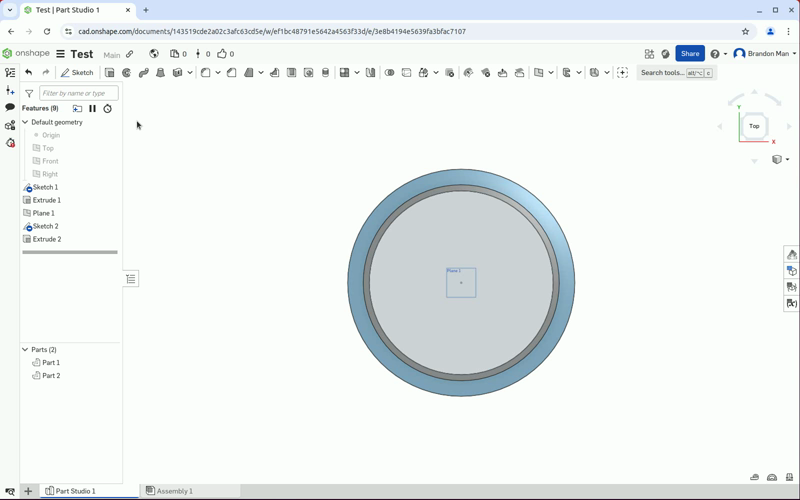
key(shift+7)
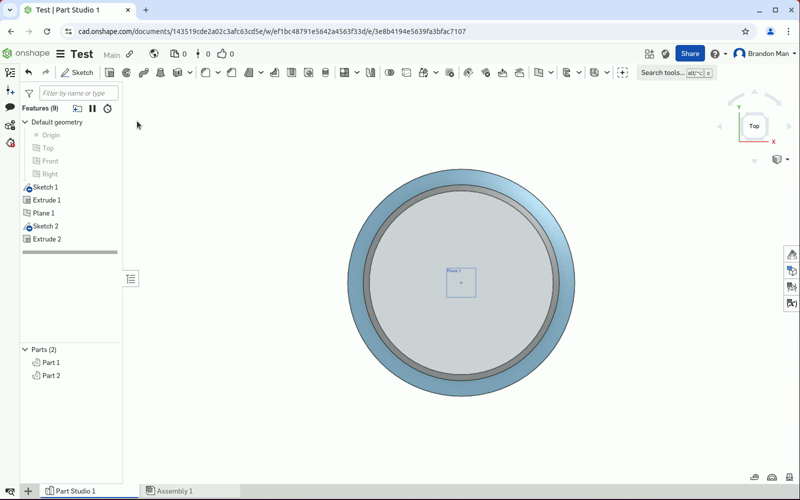
key(up, 3)
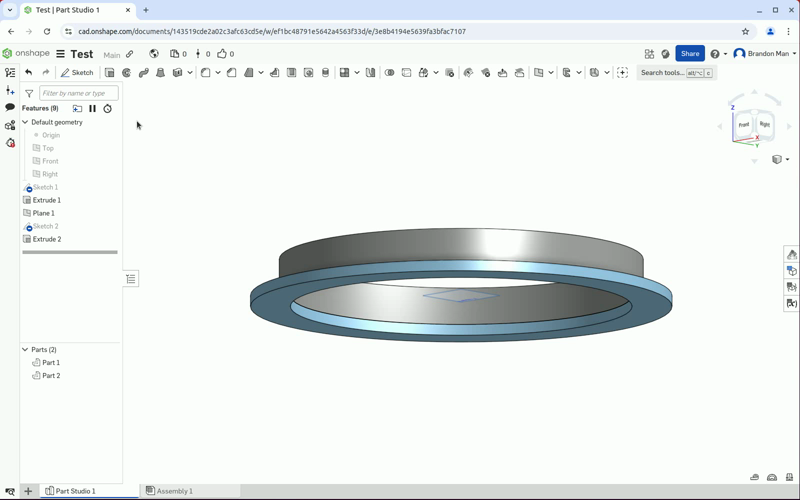
key(left, 3)
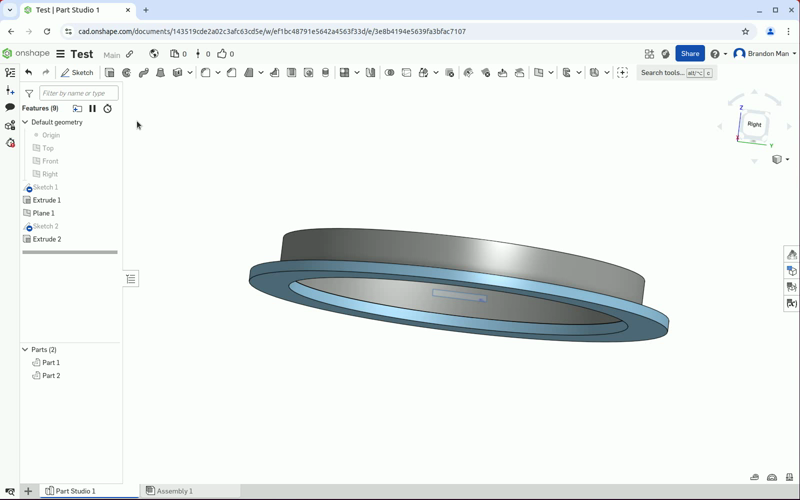
key(right, 3)
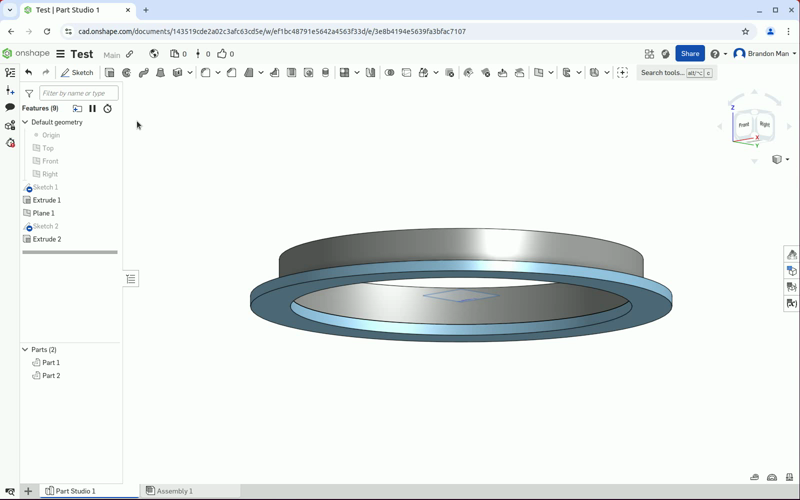
key(down, 3)
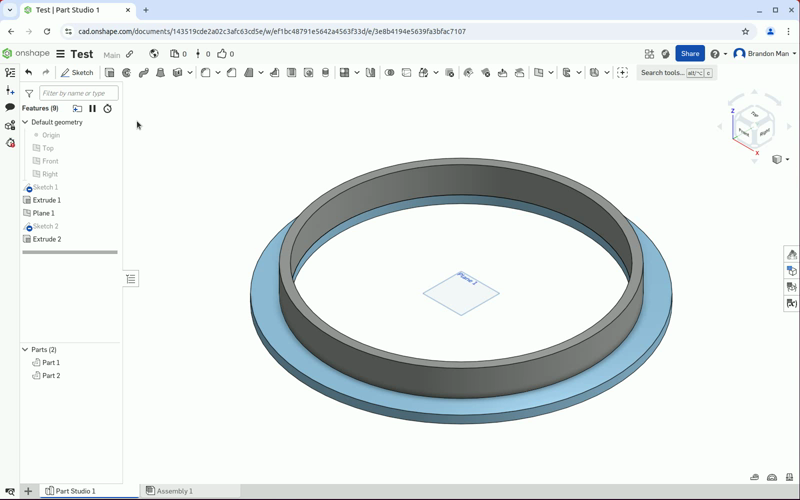
mouse_move(73, 189)
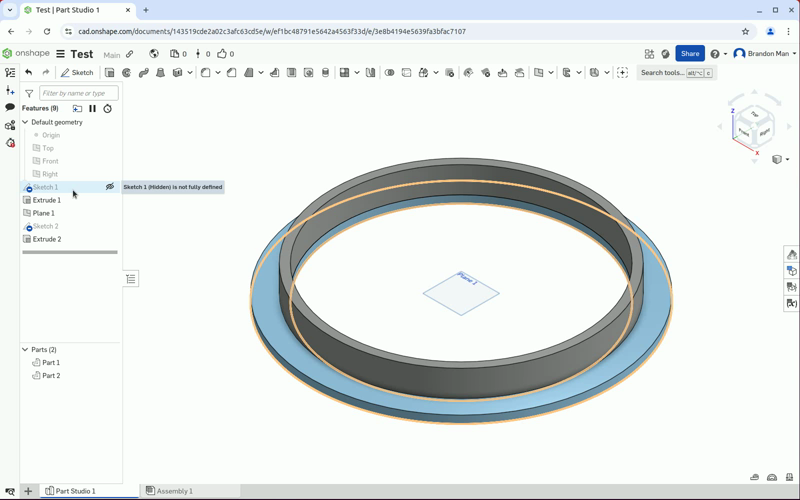
click(73, 189)